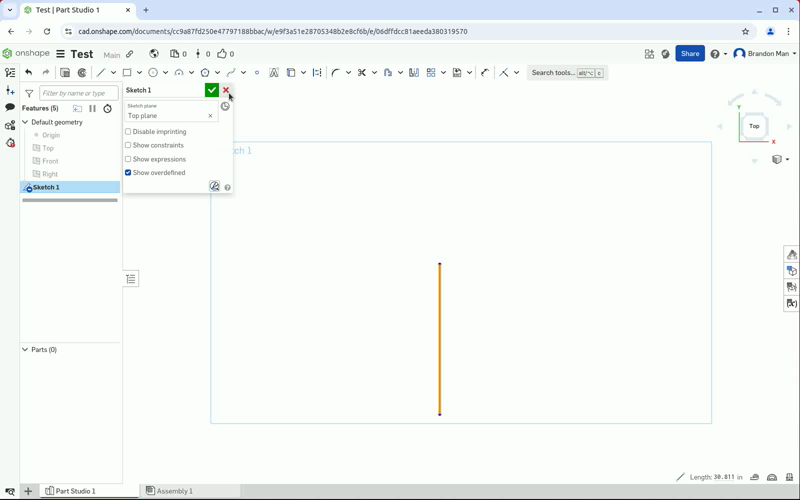
key(shift+h)
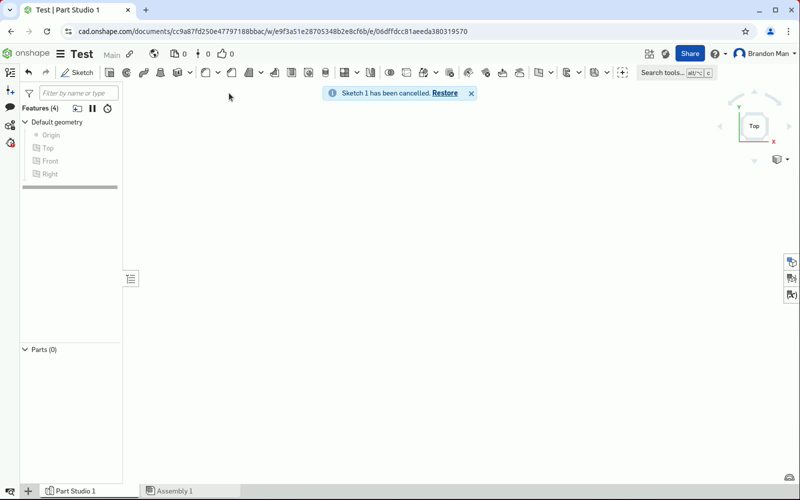
mouse_move(73, 352)
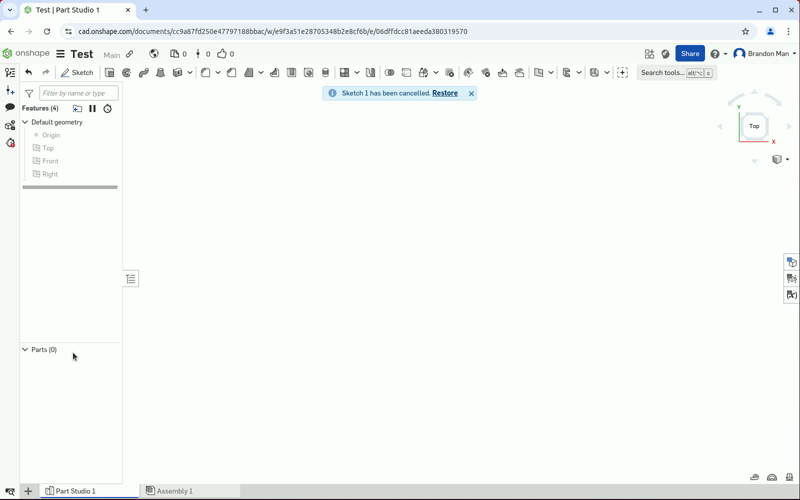
key(y)
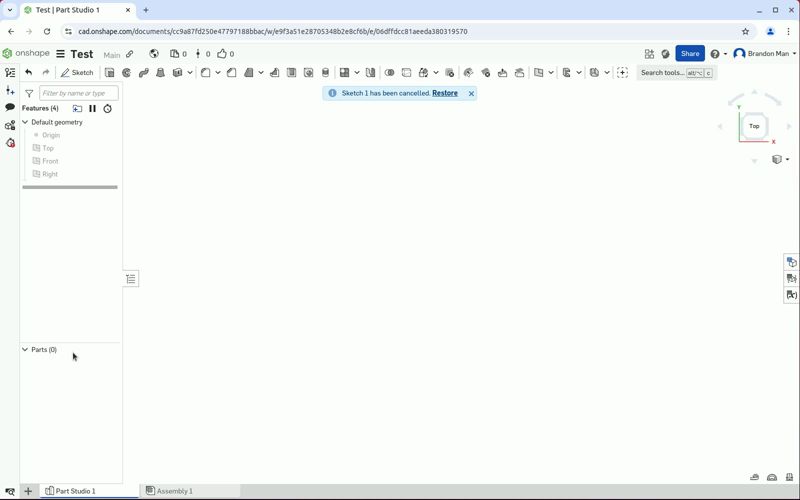
key(shift+p)
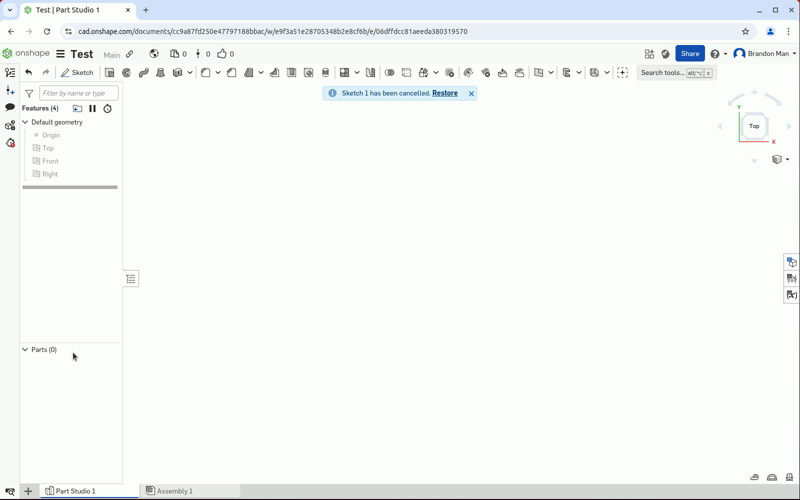
key(space)
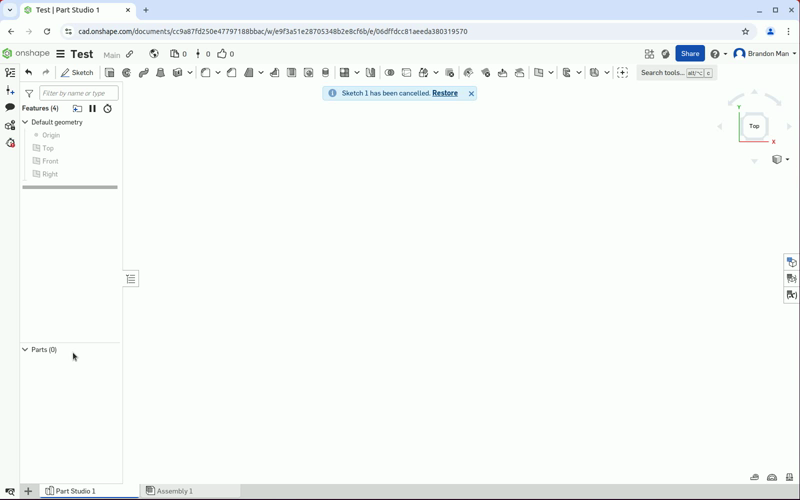
key_down(shift)
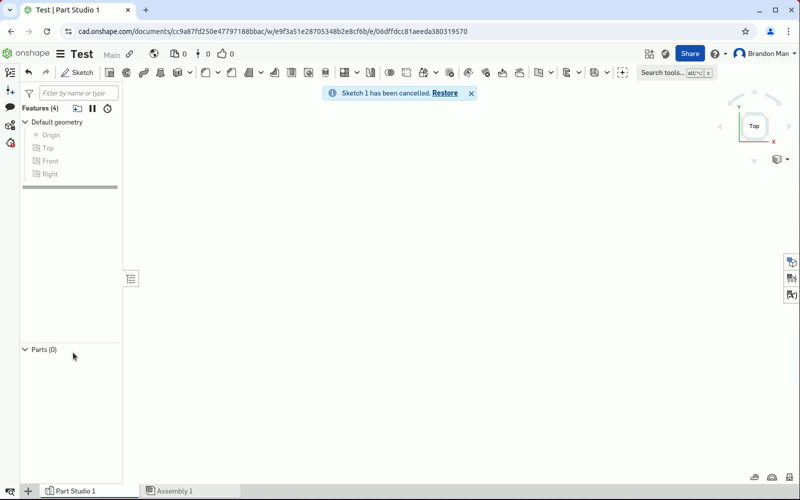
key(up)
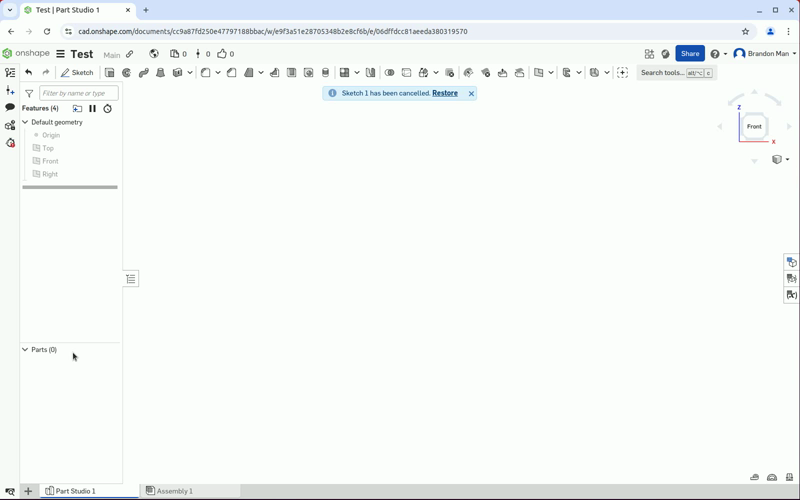
key_up(shift)
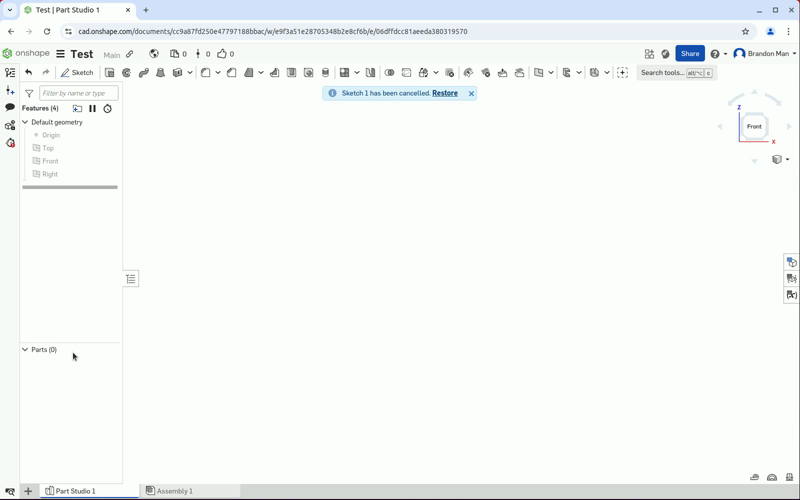
key(space)
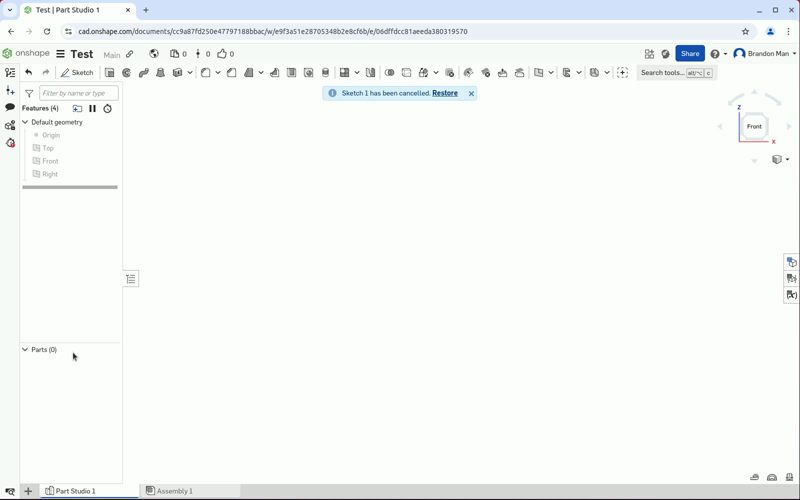
key_down(shift)
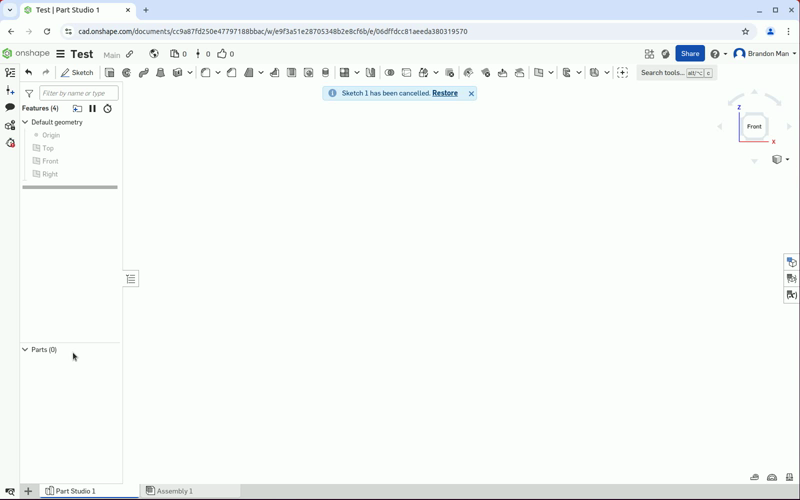
key(left)
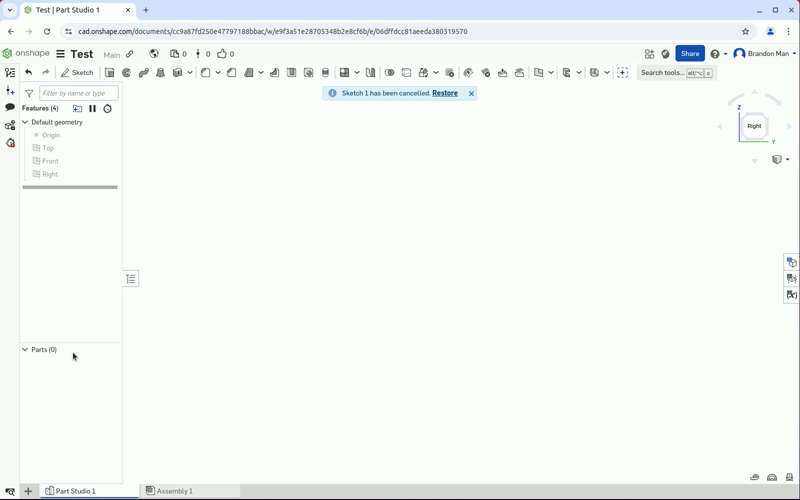
key_up(shift)
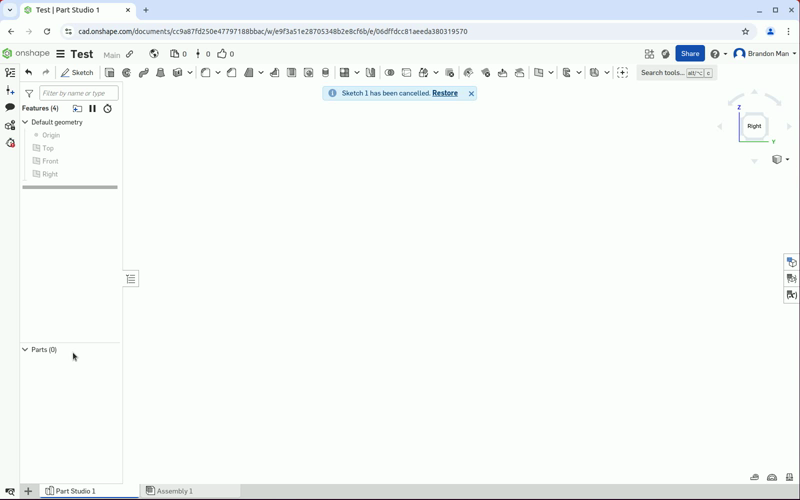
mouse_move(73, 352)
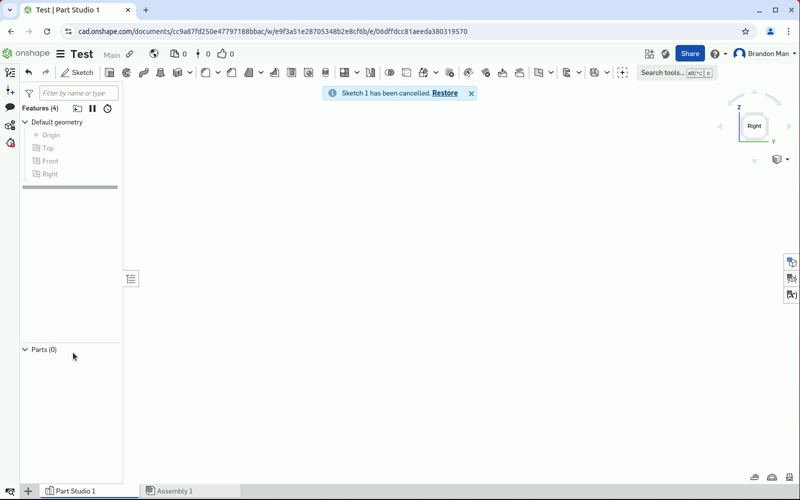
key(shift+y)
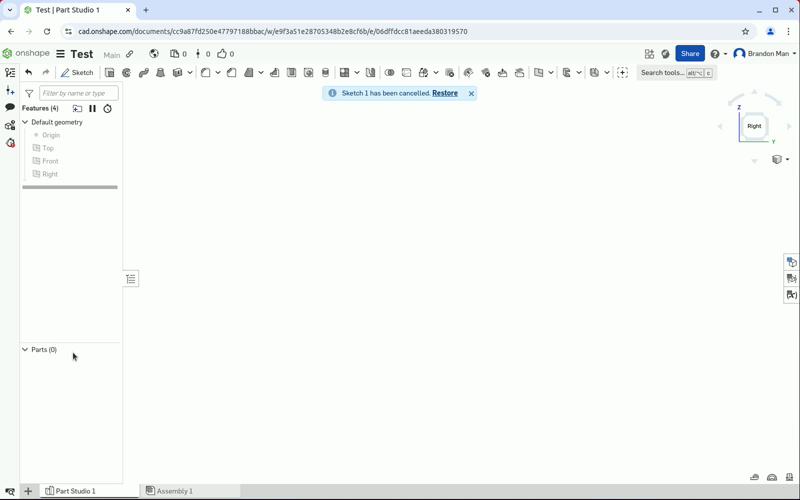
key(shift+s)
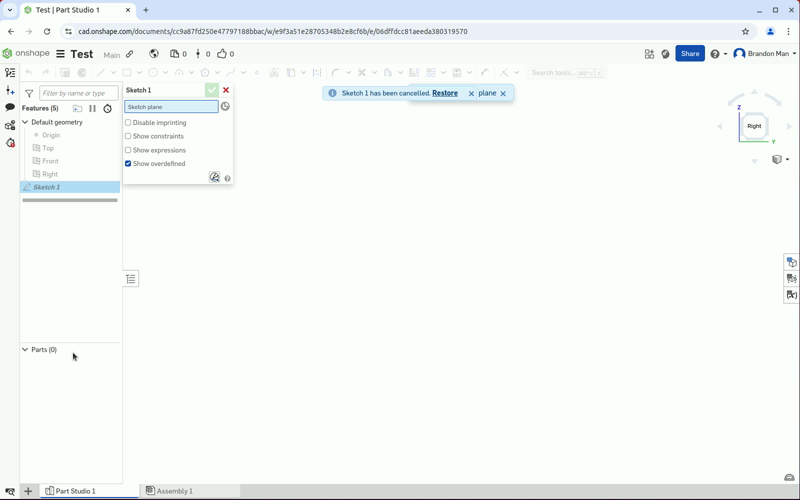
mouse_move(73, 176)
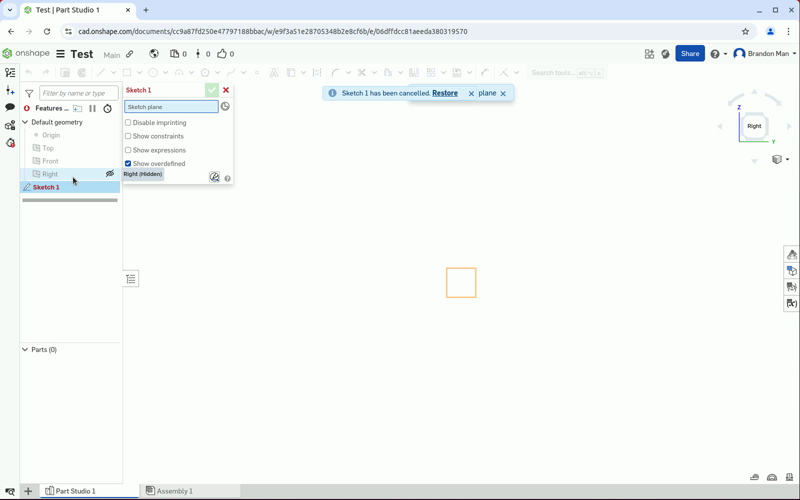
click(73, 176)
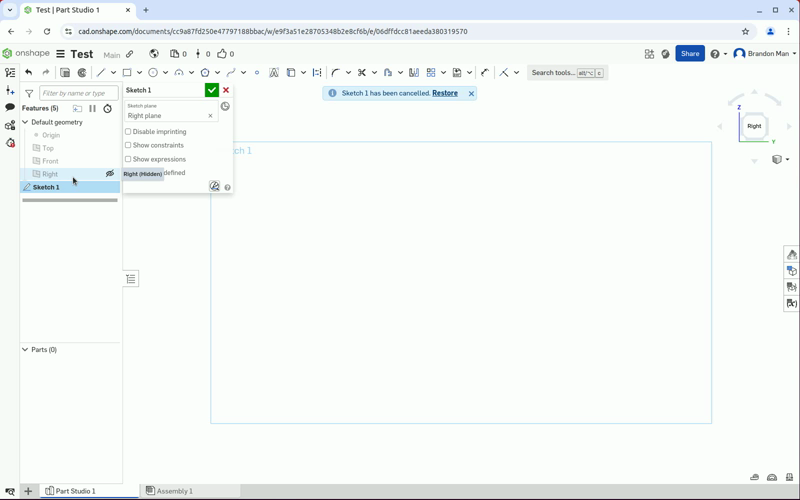
mouse_move(73, 352)
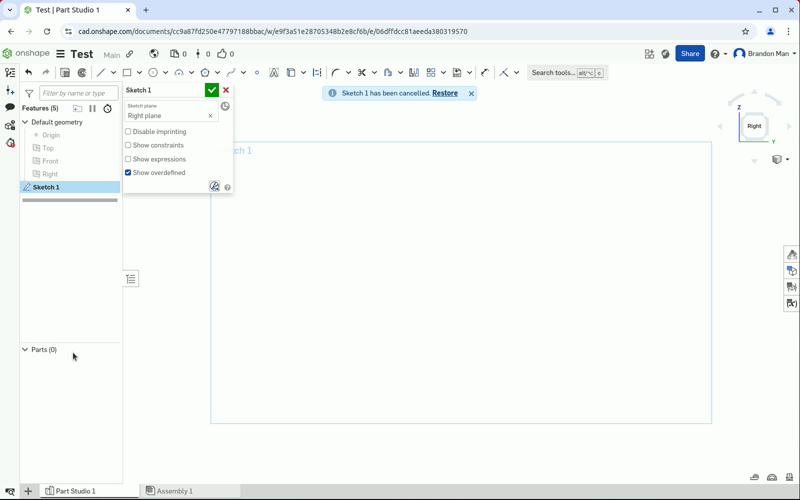
key(y)
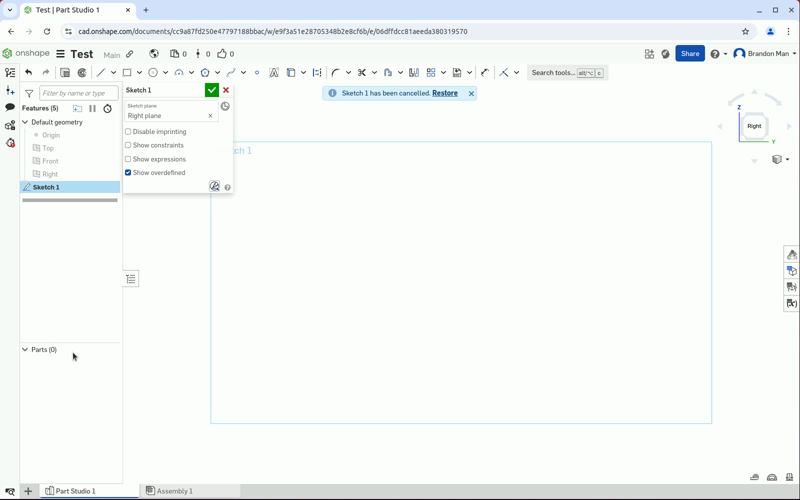
key(l)
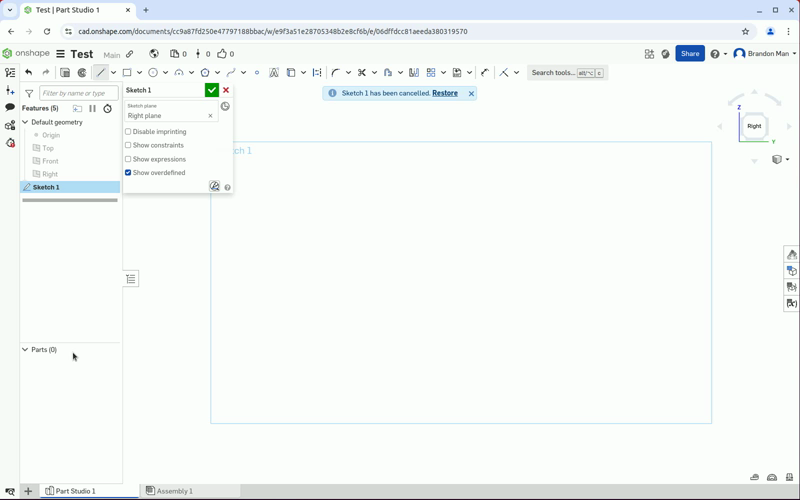
key_down(shift)
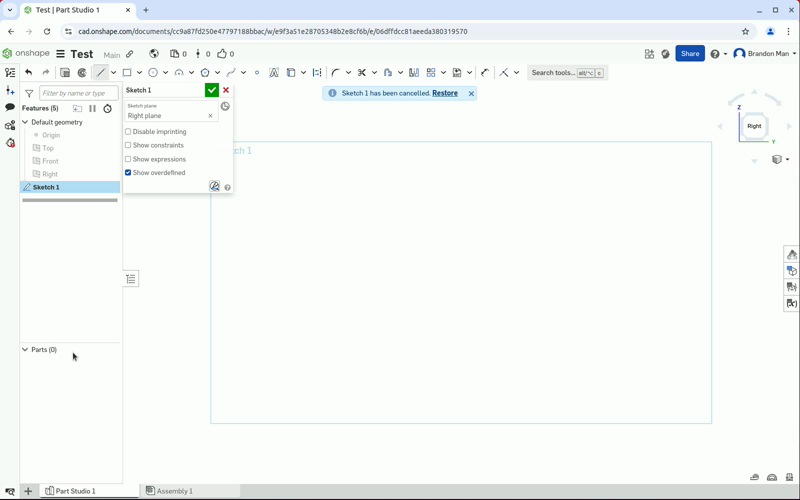
mouse_move(432, 294)
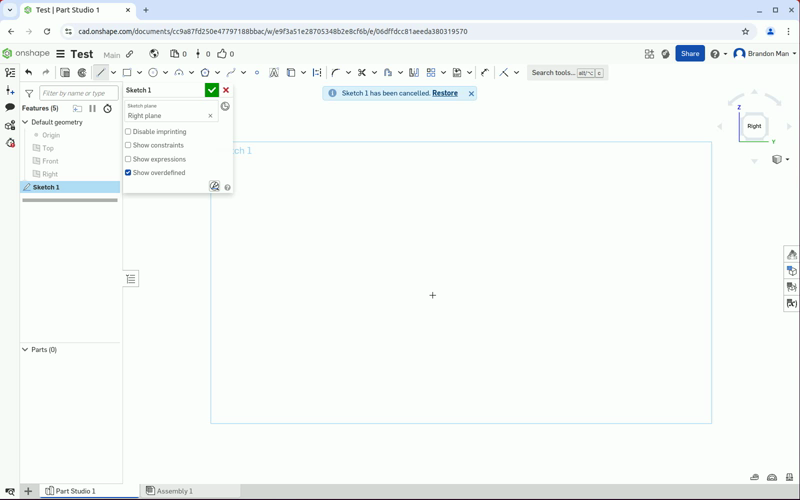
click(432, 294)
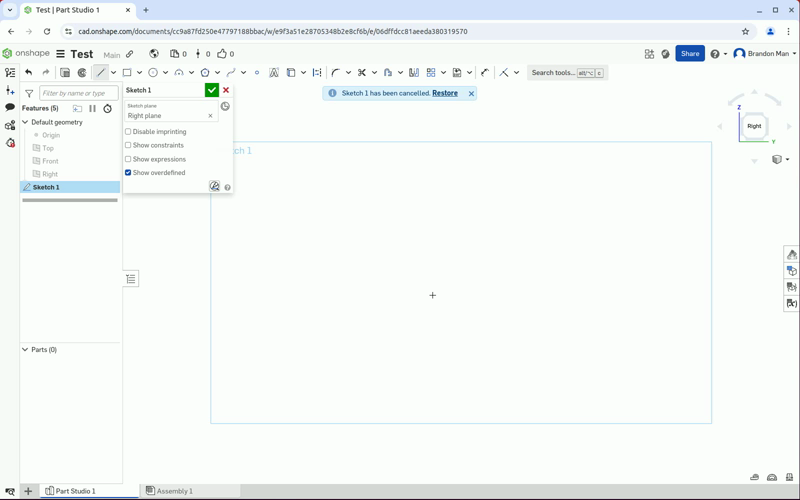
key_up(shift)
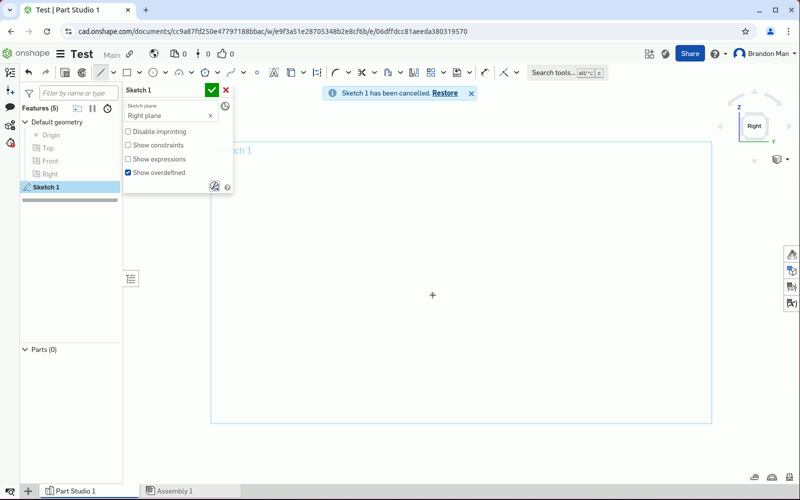
key_down(shift)
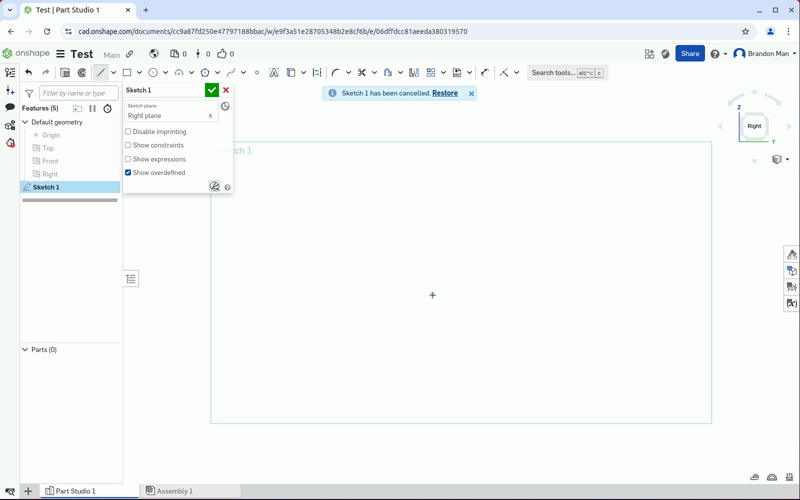
mouse_move(462, 294)
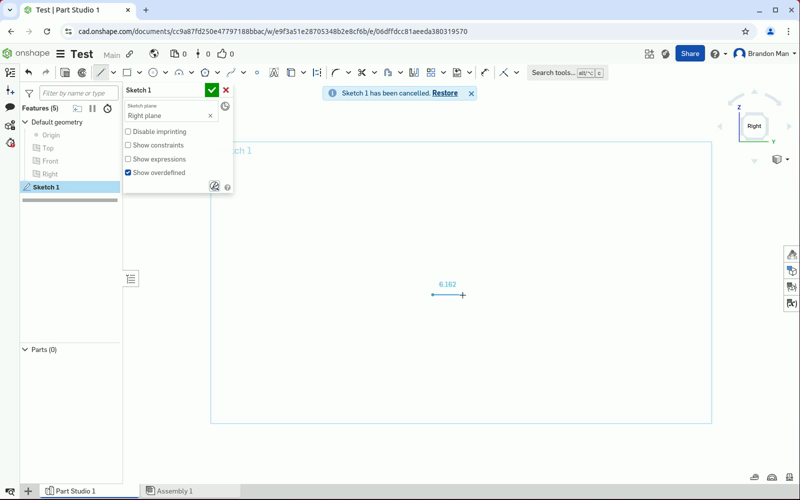
mouse_move(461, 294)
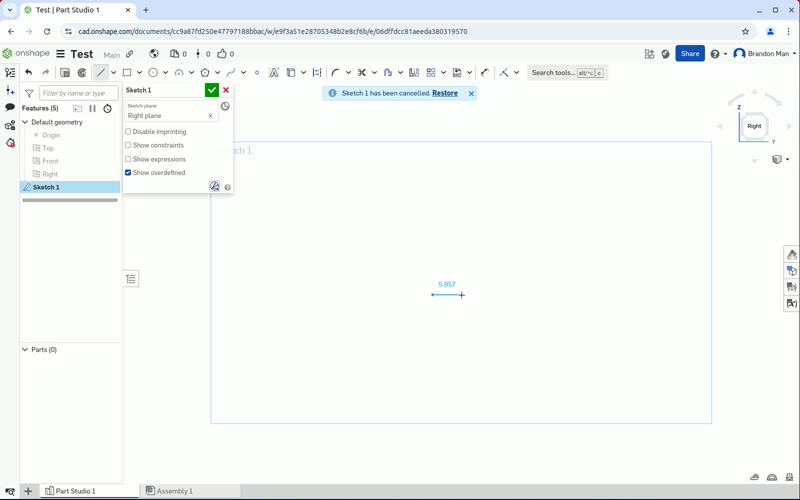
click(461, 294)
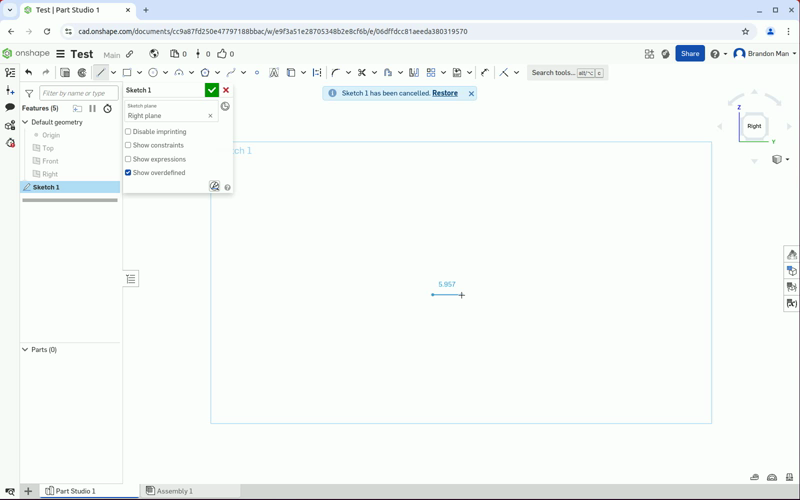
key_up(shift)
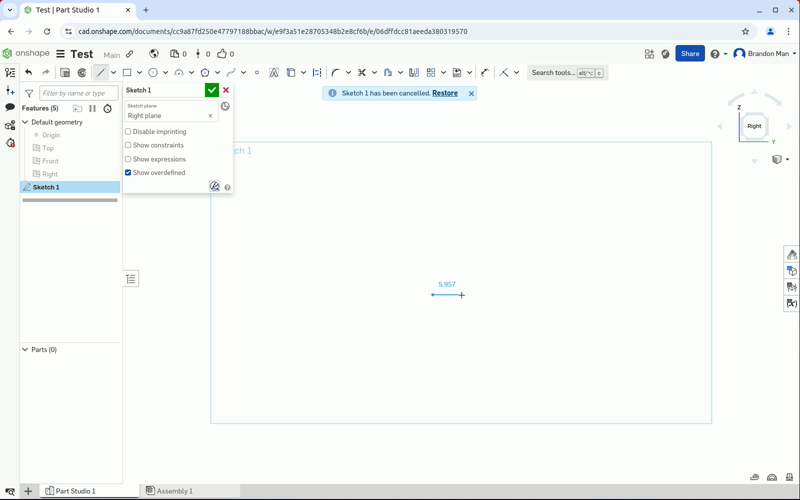
key_down(shift)
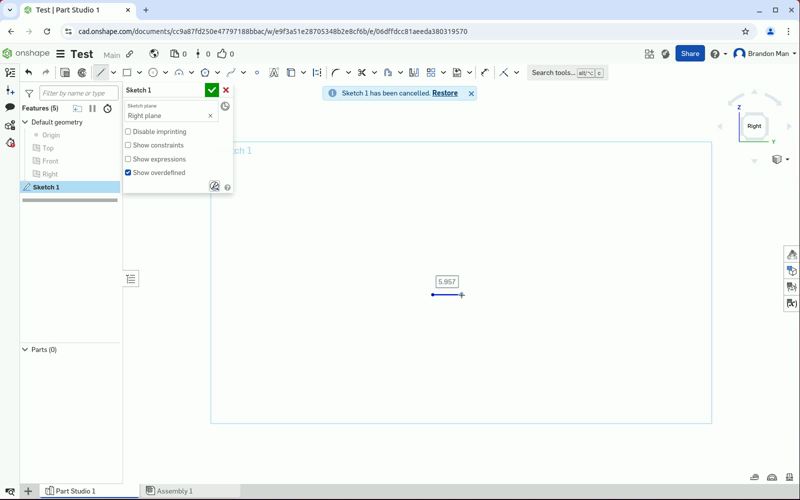
mouse_move(491, 294)
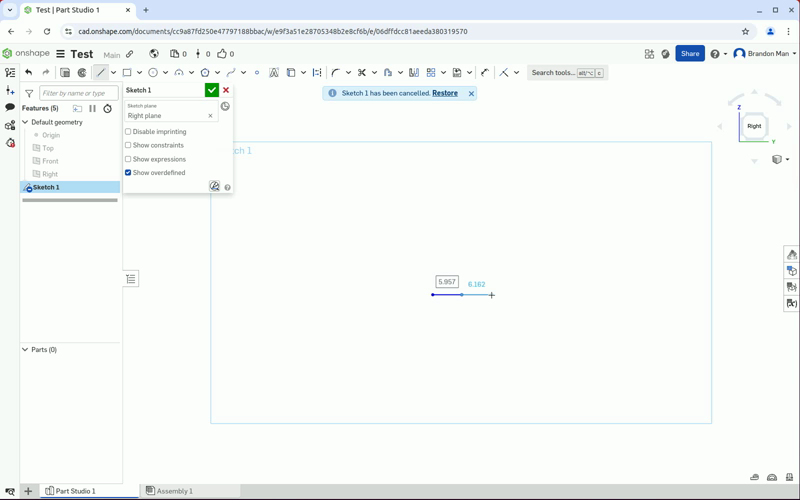
mouse_move(461, 281)
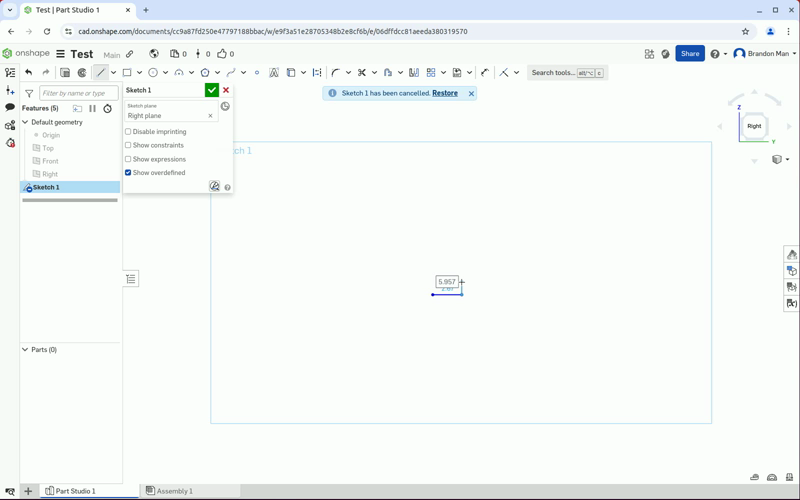
click(461, 281)
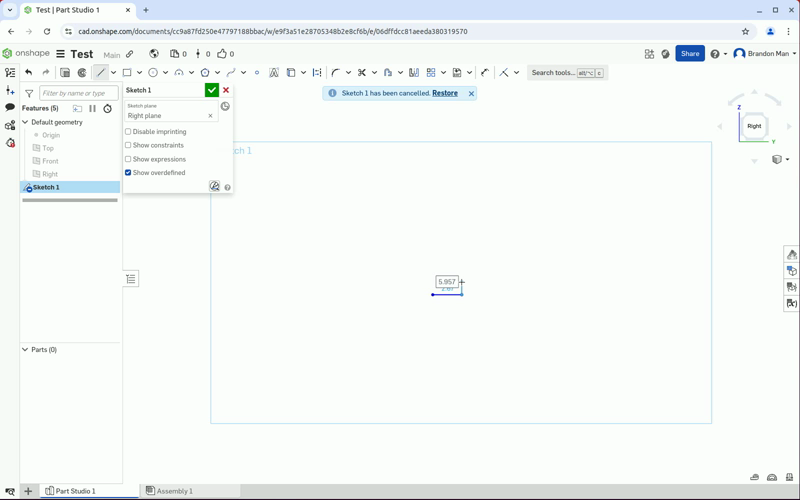
key_up(shift)
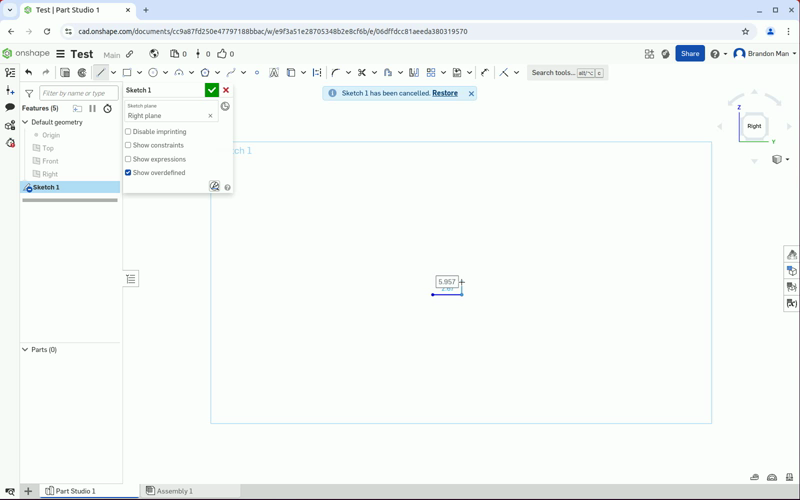
key_down(shift)
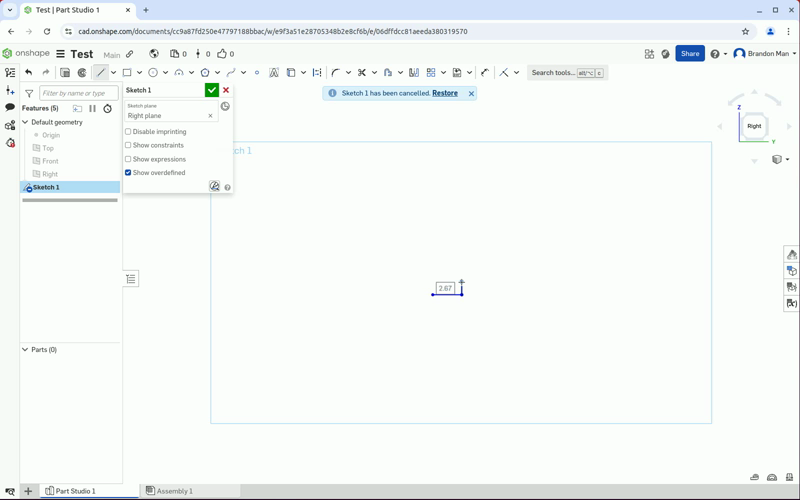
mouse_move(491, 281)
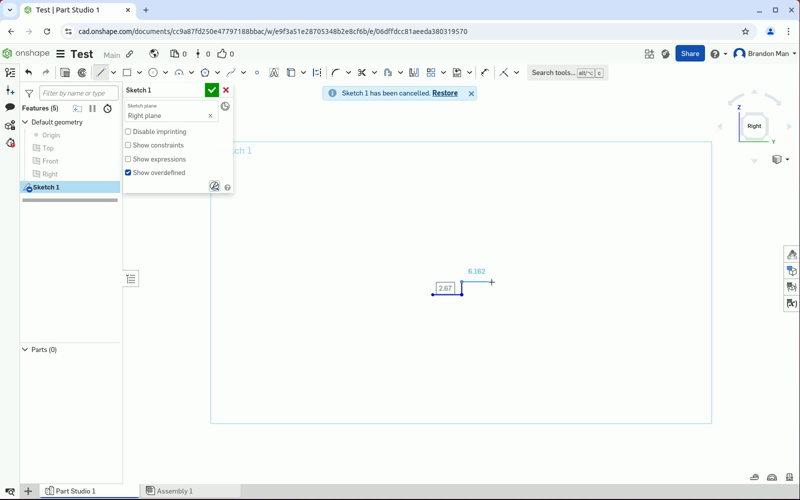
mouse_move(432, 281)
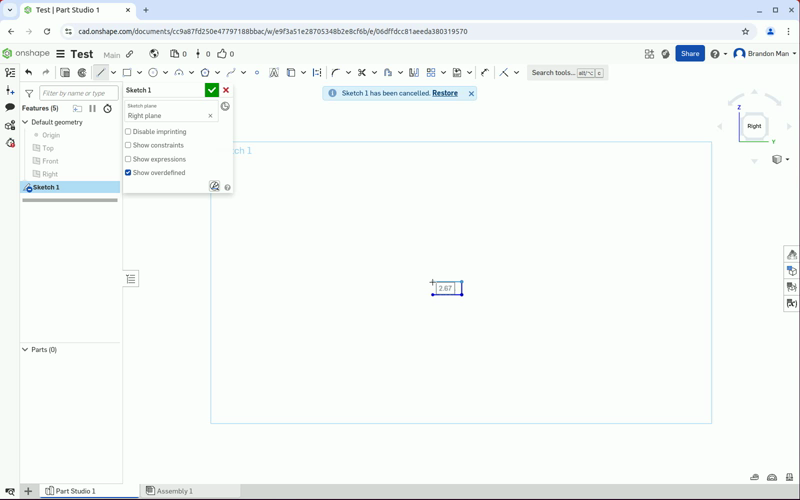
click(432, 281)
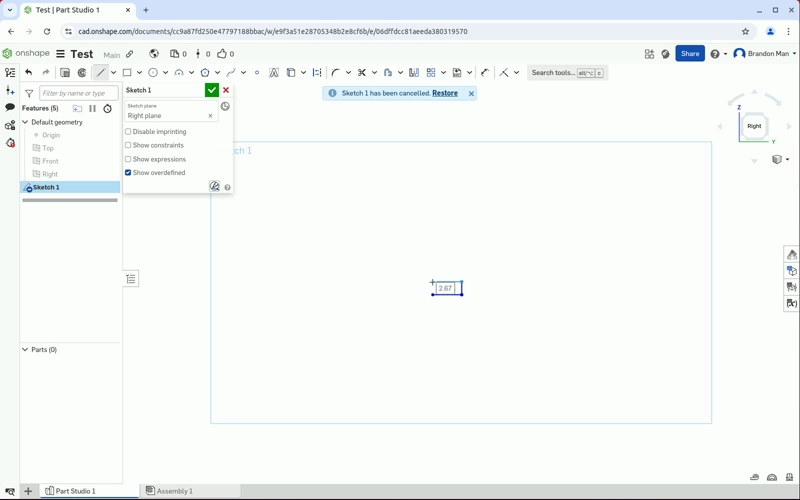
key_up(shift)
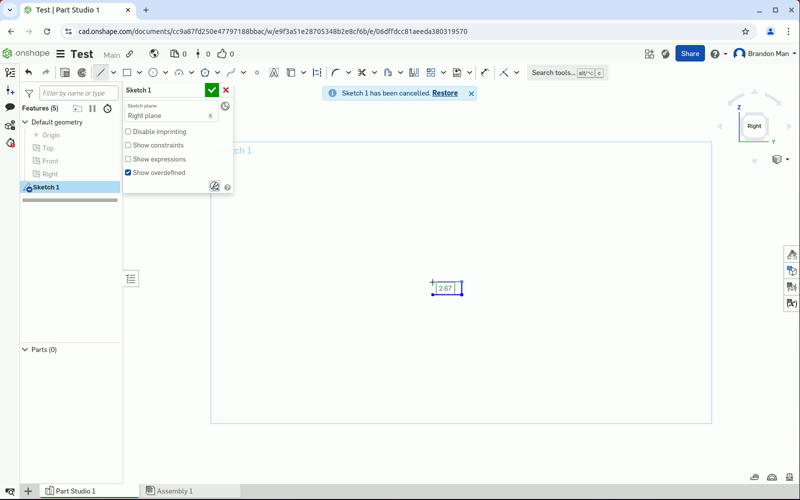
mouse_move(462, 281)
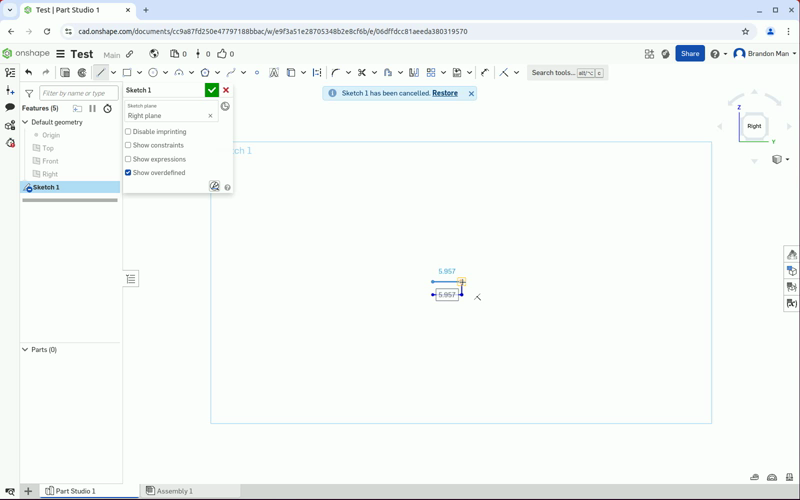
key_down(shift)
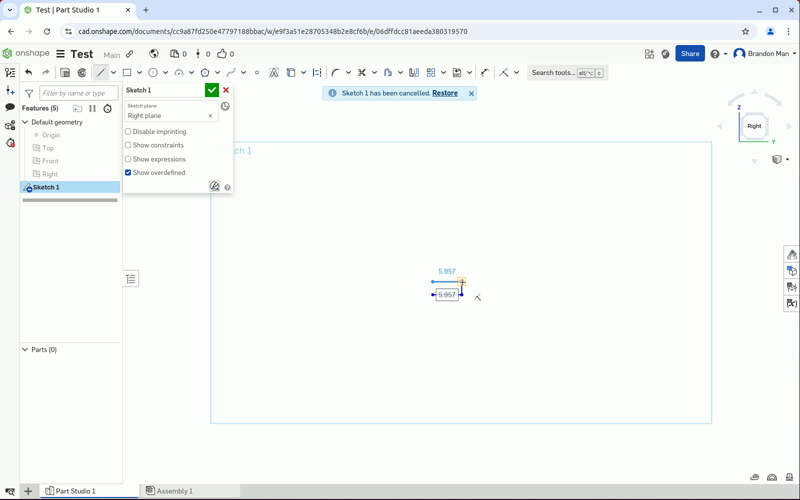
mouse_move(432, 294)
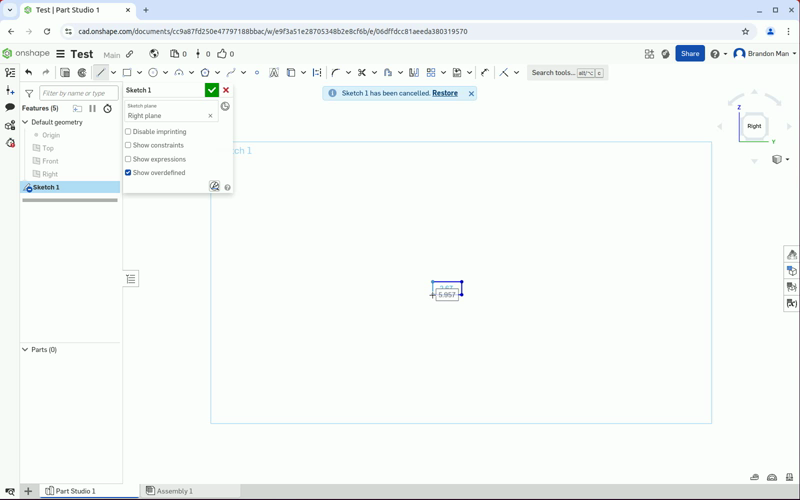
key_up(shift)
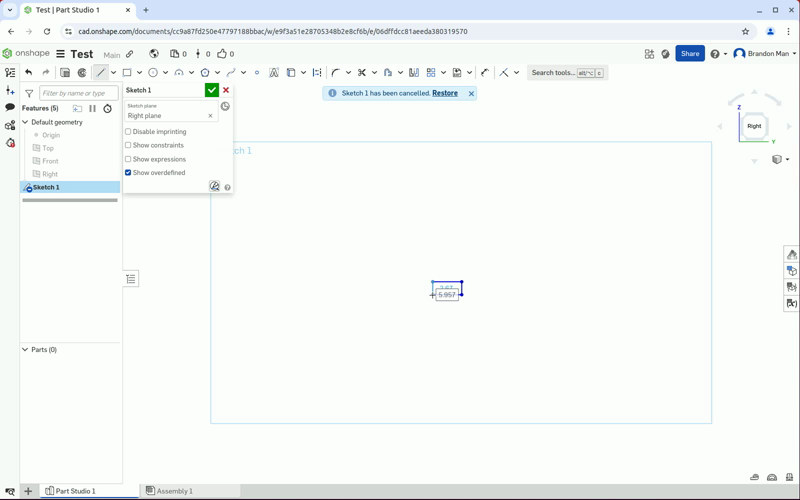
click(432, 294)
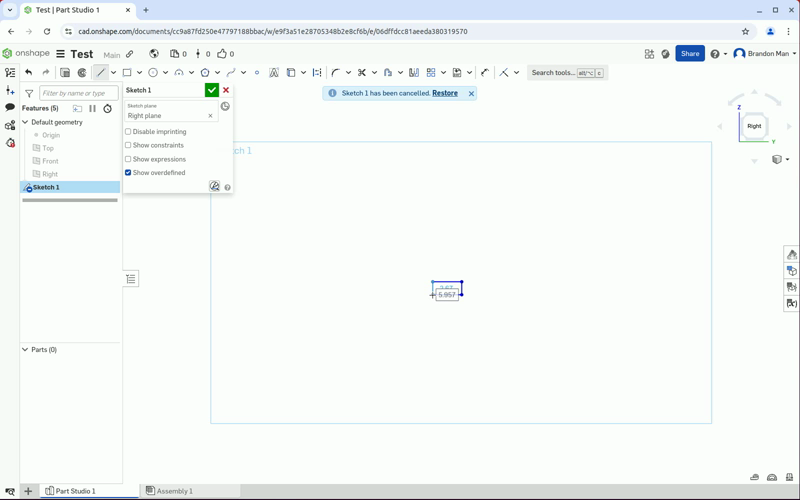
key(esc)
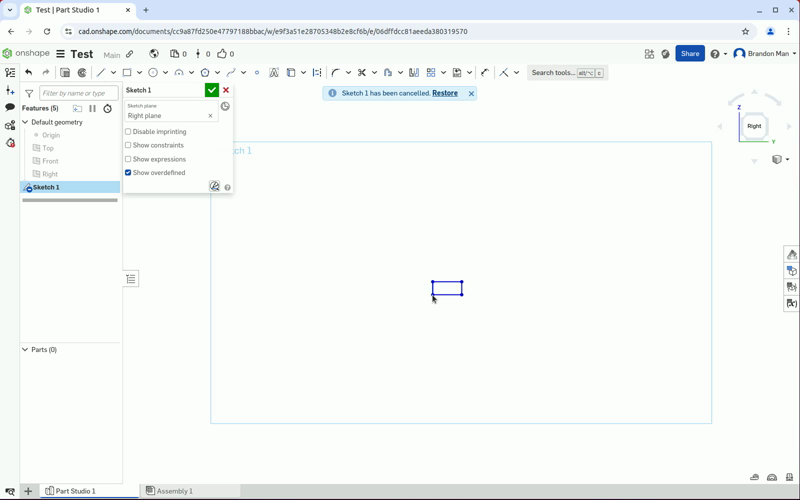
mouse_move(434, 291)
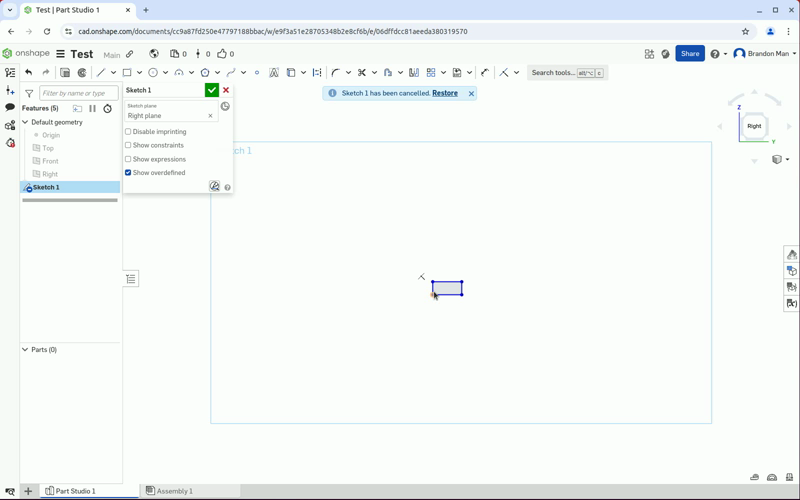
scroll(6)
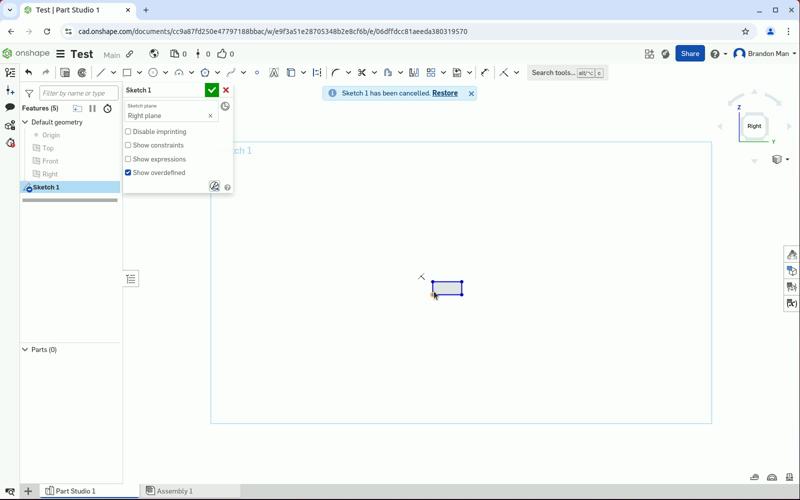
scroll(6)
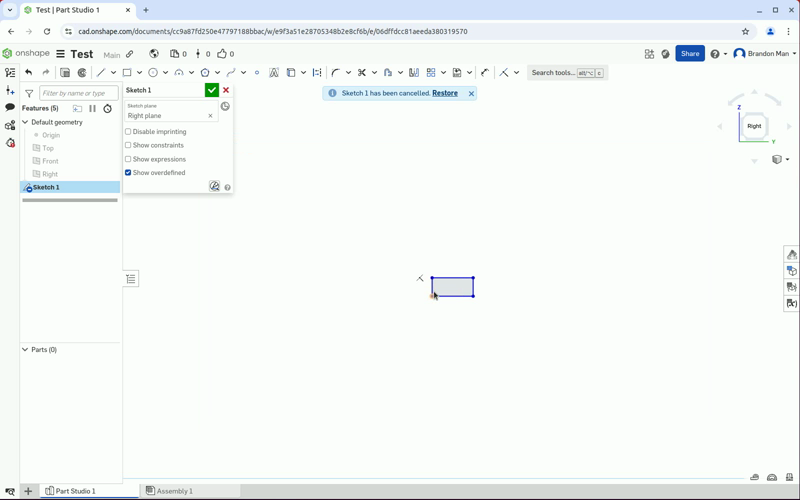
scroll(6)
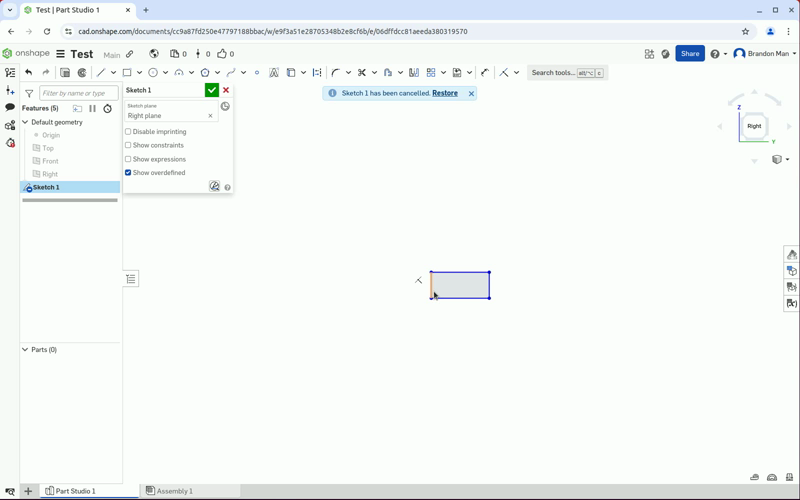
scroll(6)
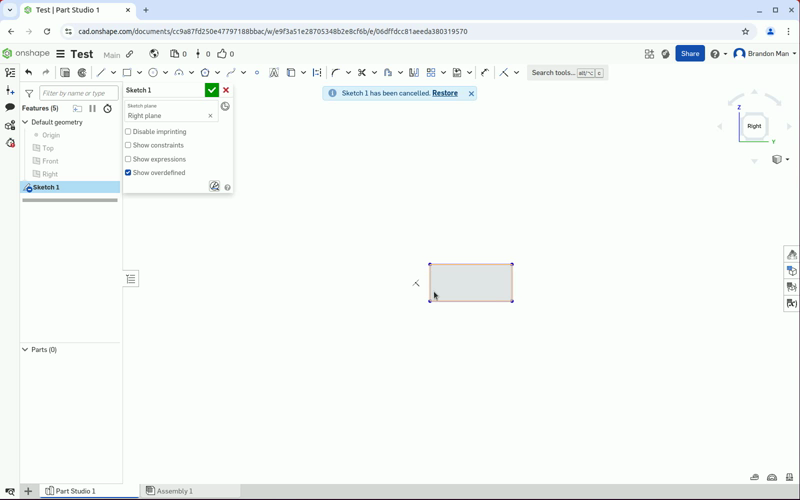
scroll(6)
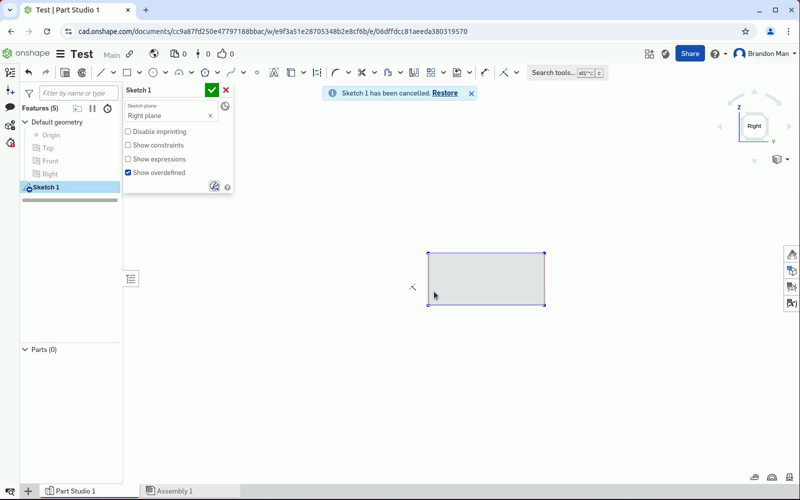
scroll(6)
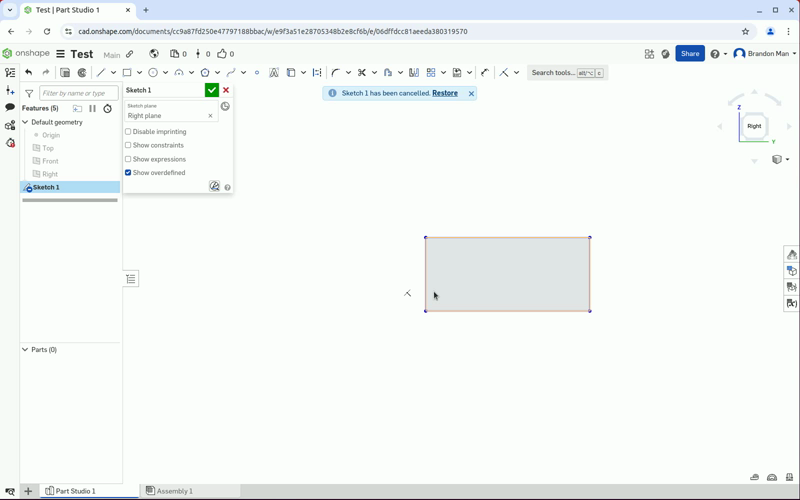
scroll(6)
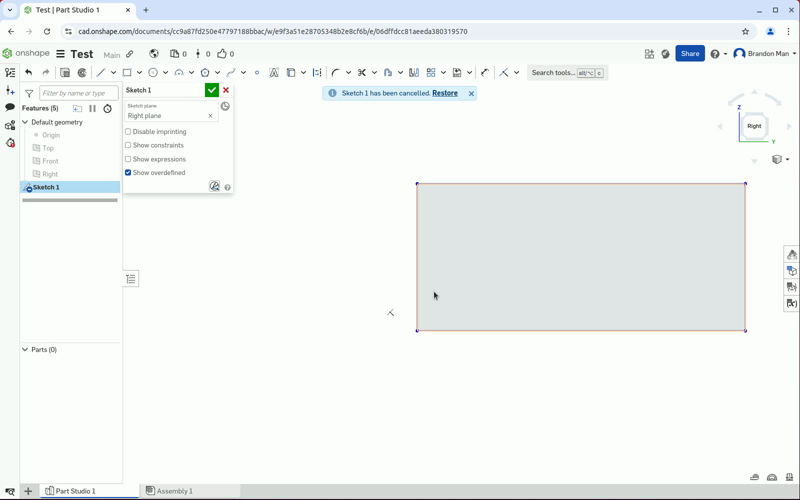
click(434, 291)
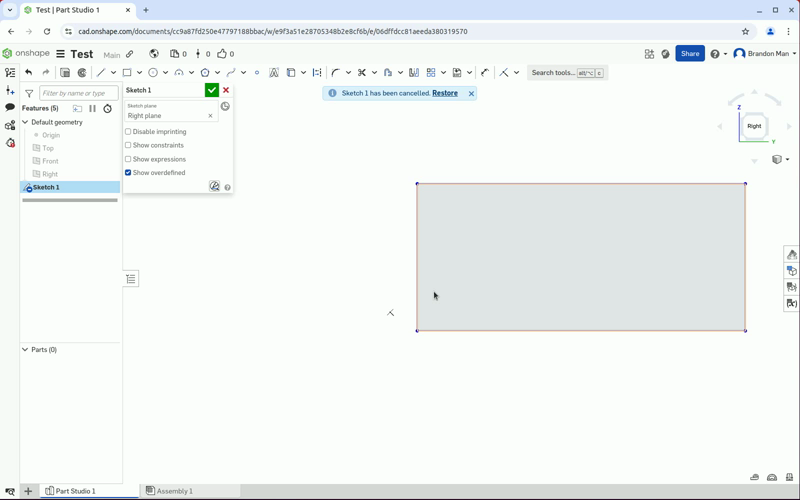
scroll(-6)
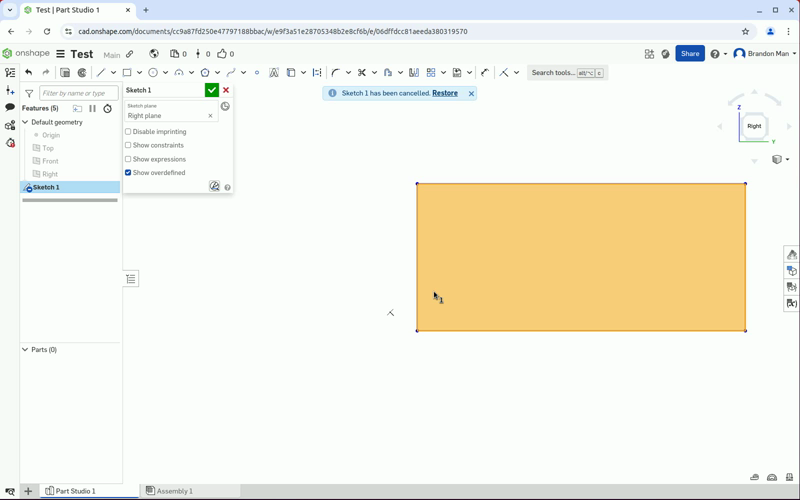
scroll(-6)
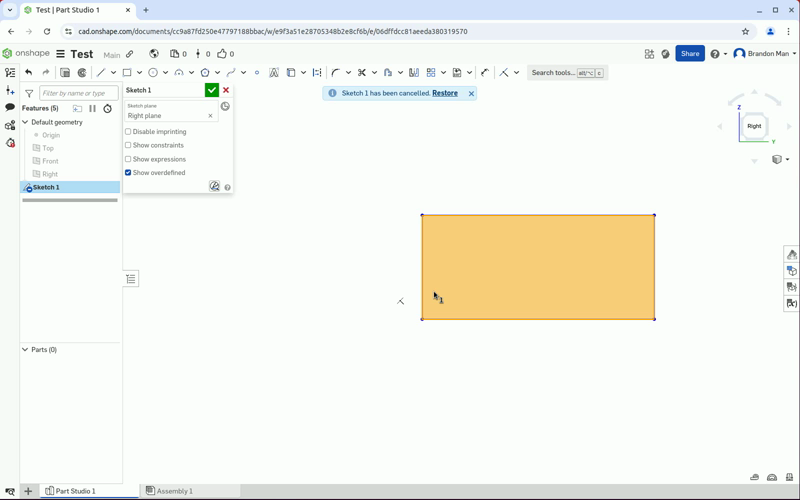
scroll(-6)
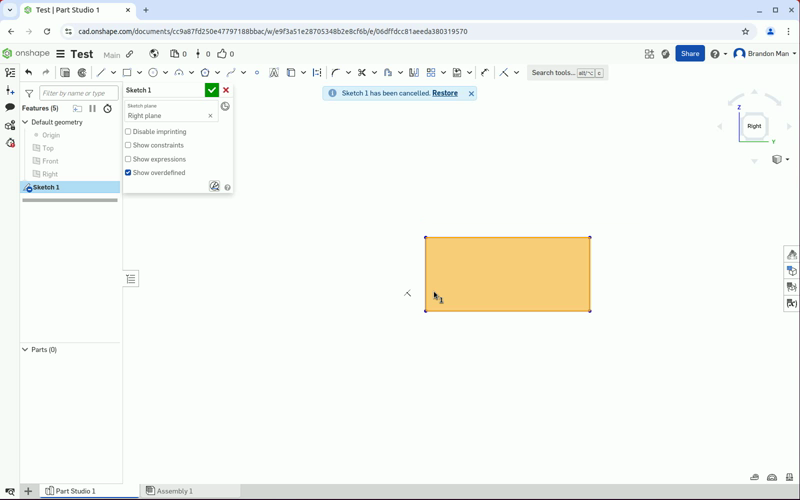
scroll(-6)
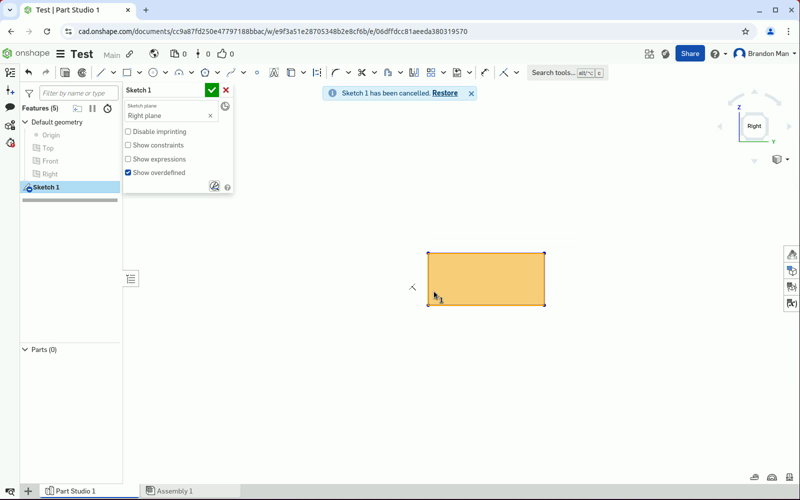
scroll(-6)
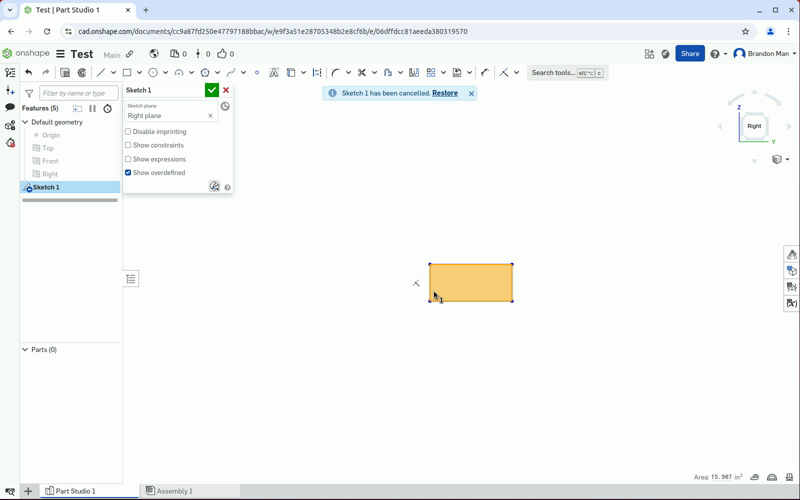
scroll(-6)
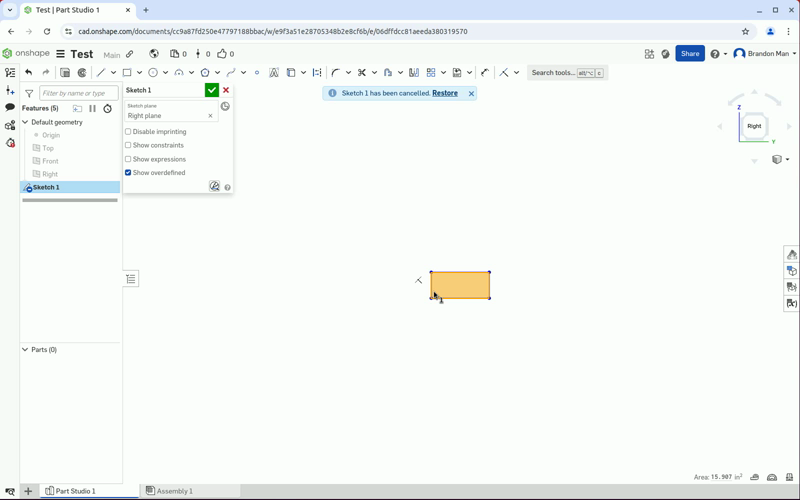
scroll(-6)
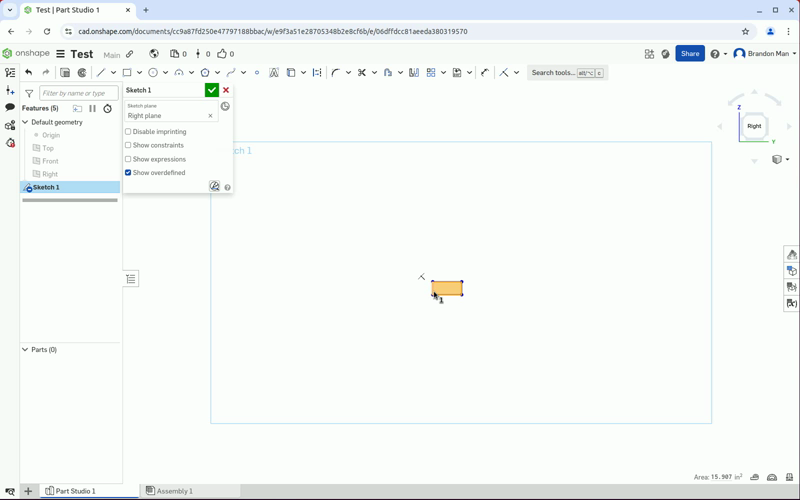
mouse_move(73, 352)
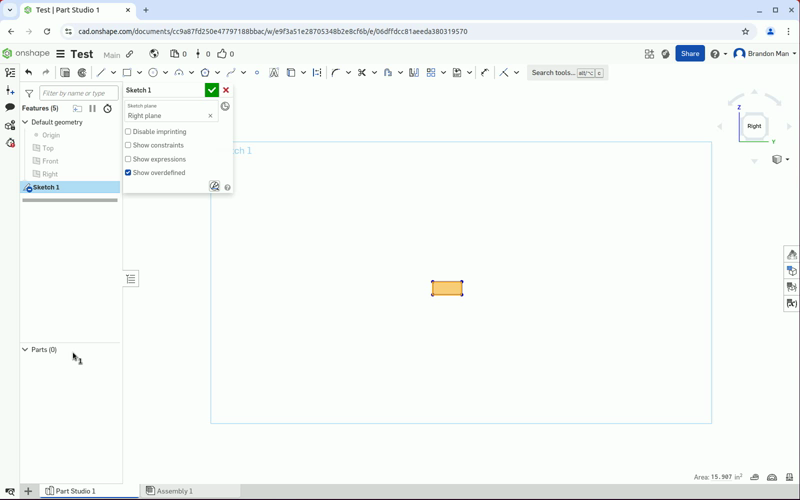
key(shift+y)
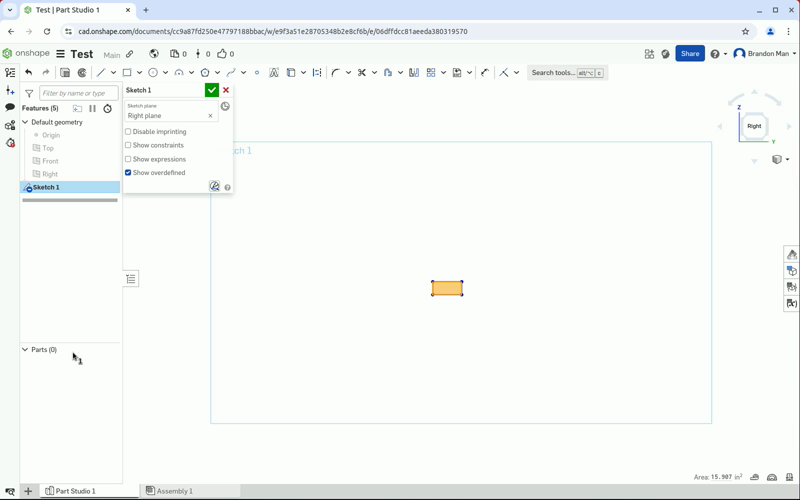
key(shift+e)
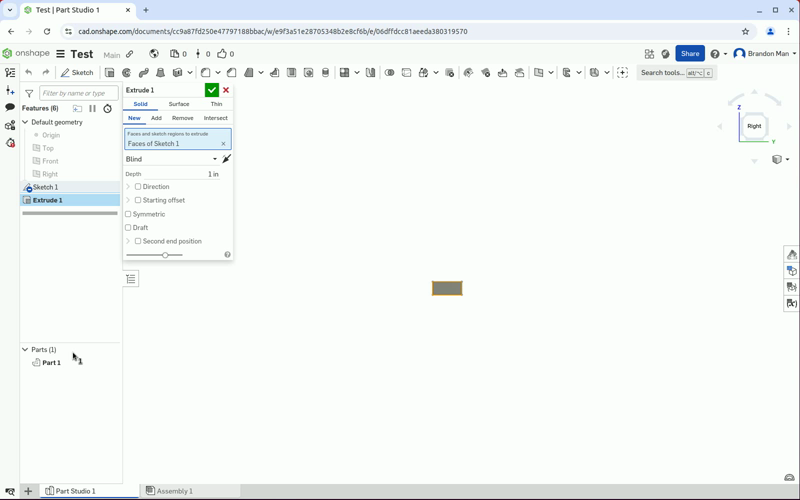
mouse_move(143, 106)
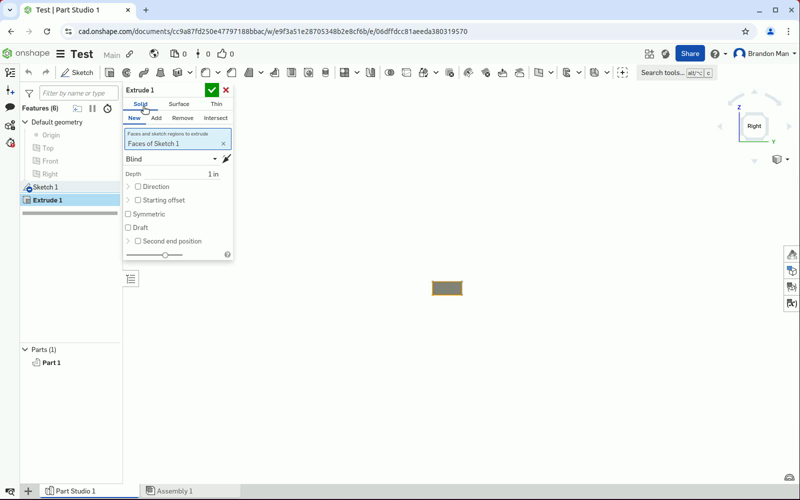
click(143, 106)
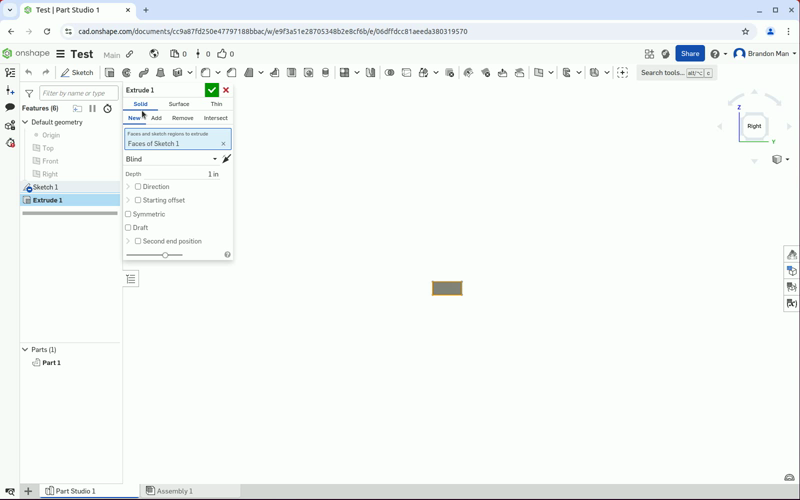
mouse_move(137, 120)
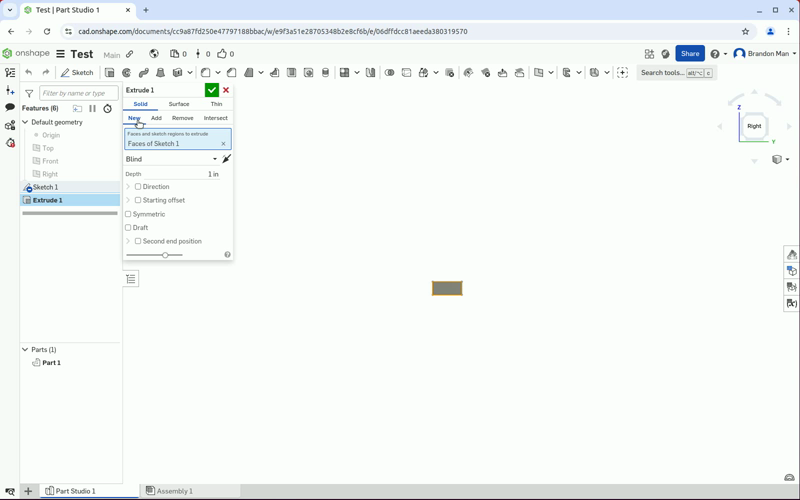
click(137, 120)
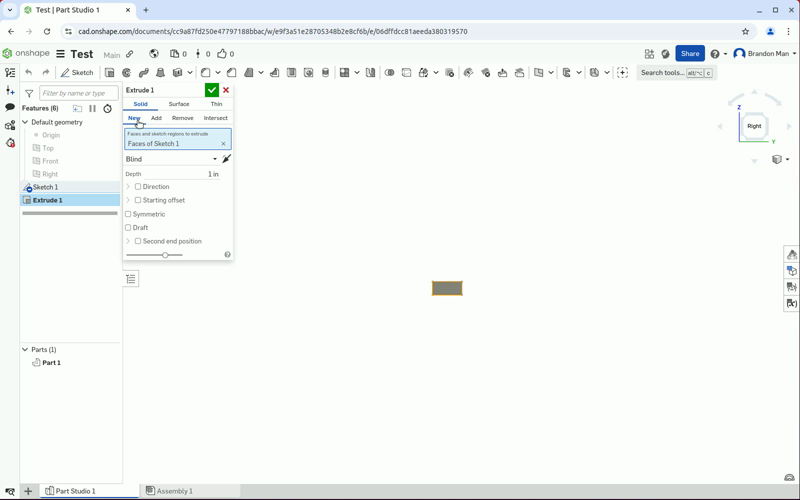
key(tab, 4)
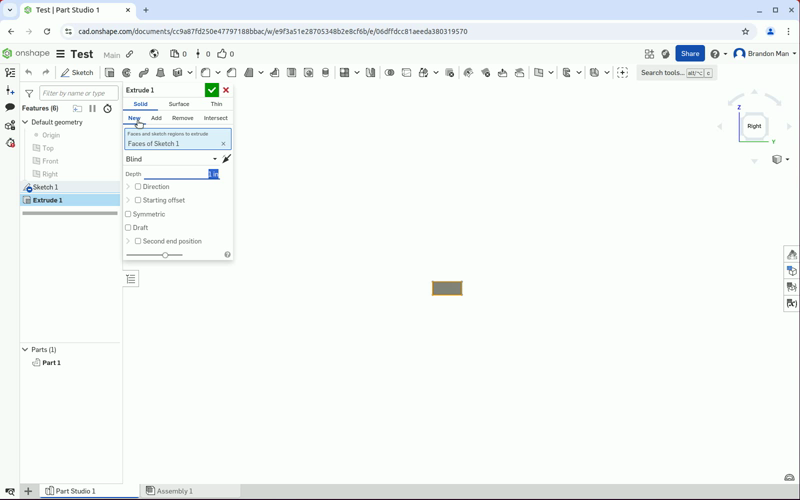
text(23.108)
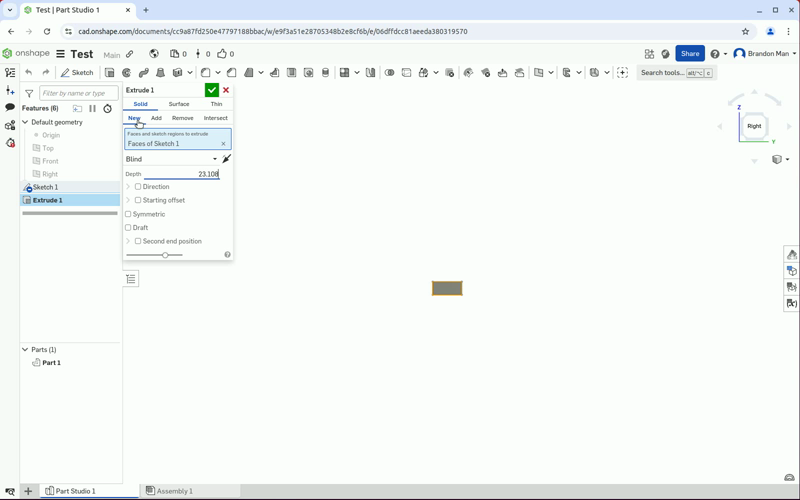
key(enter)
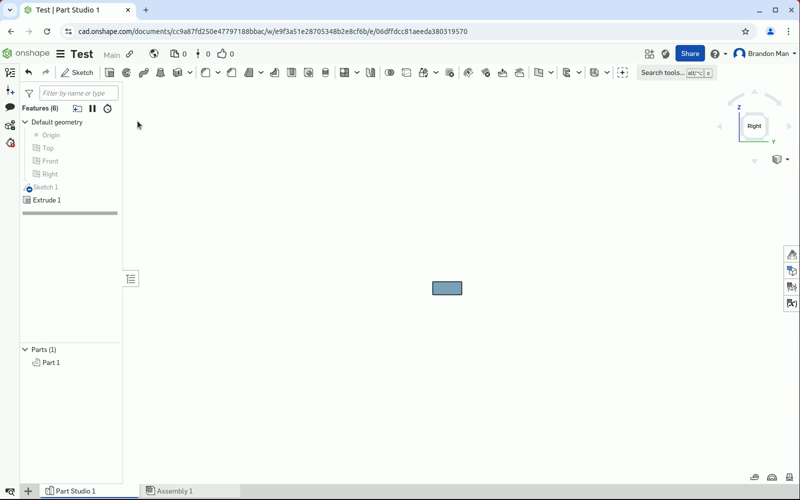
key(shift+h)
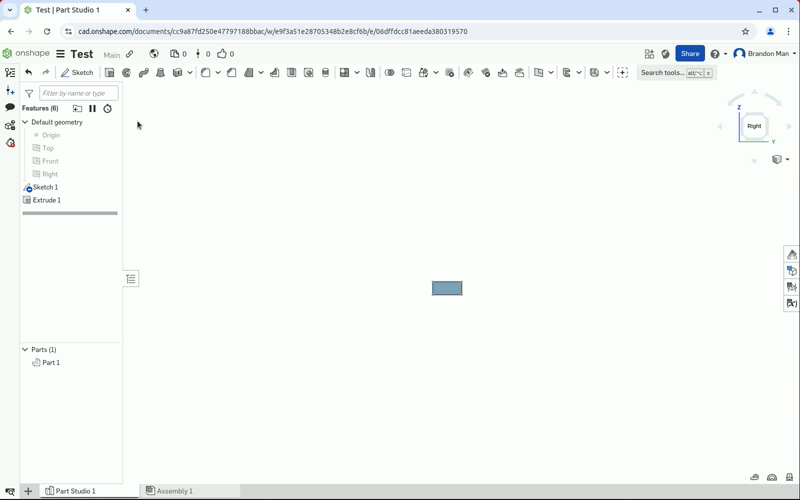
key(shift+h)
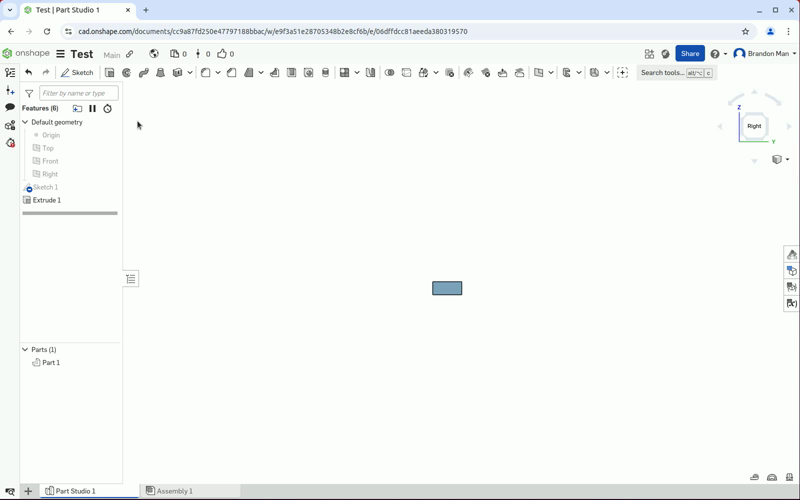
mouse_move(73, 189)
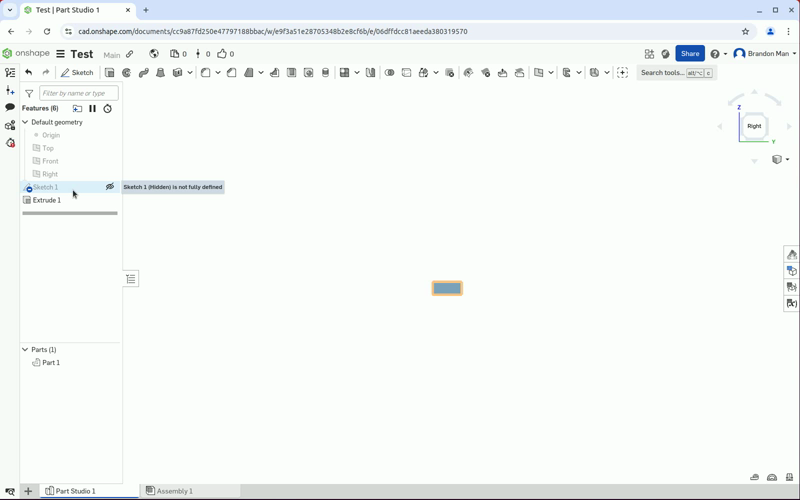
click(73, 189)
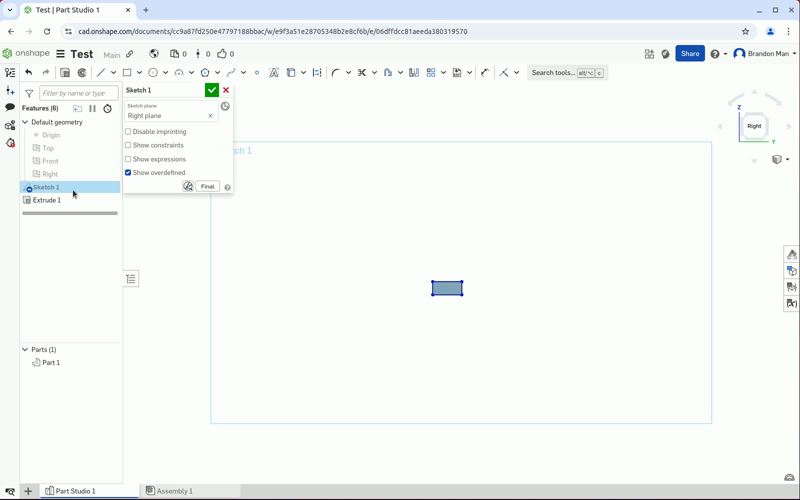
mouse_move(229, 92)
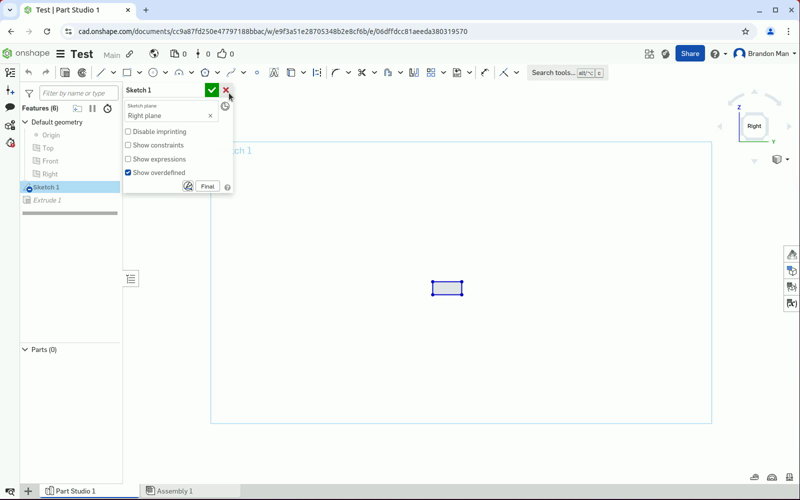
click(229, 92)
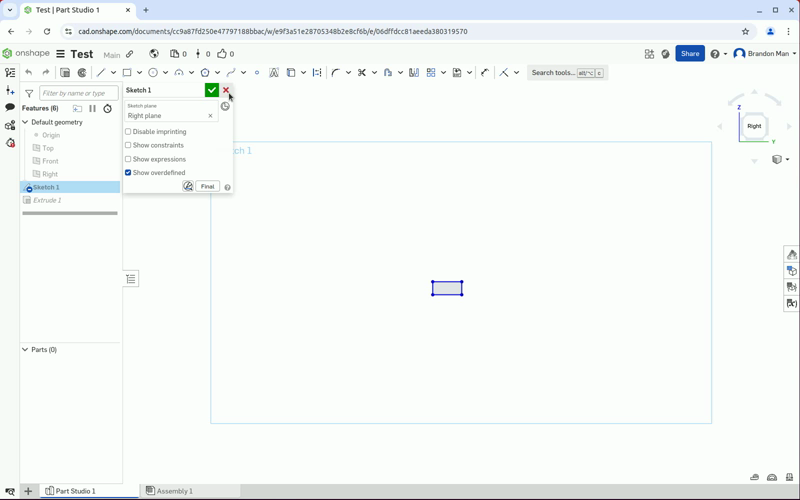
key(shift+s)
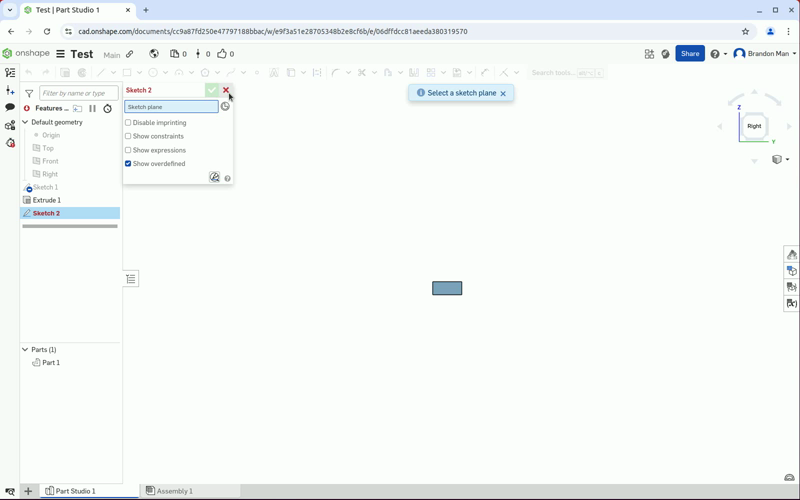
mouse_move(73, 176)
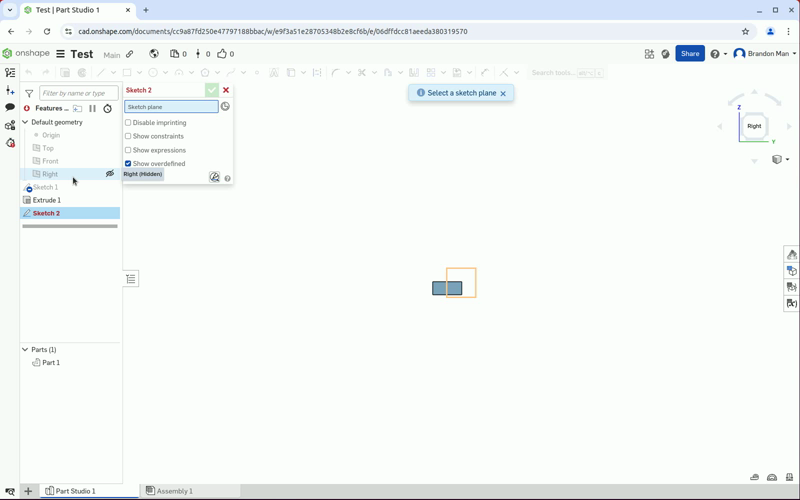
click(73, 176)
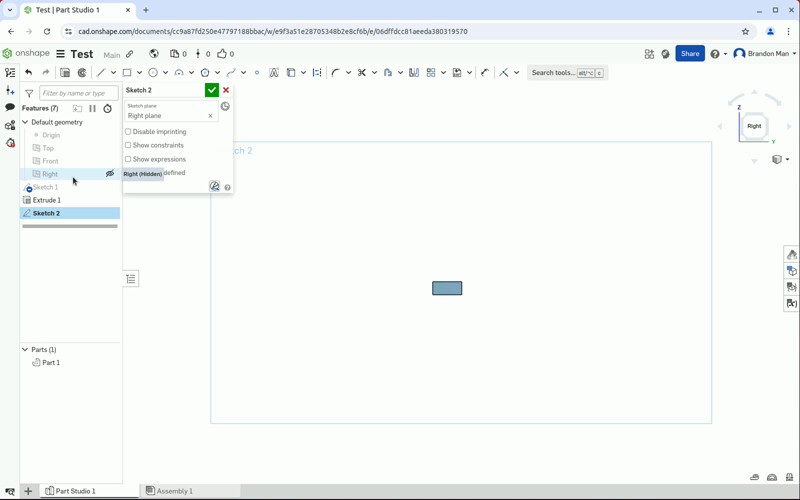
mouse_move(73, 352)
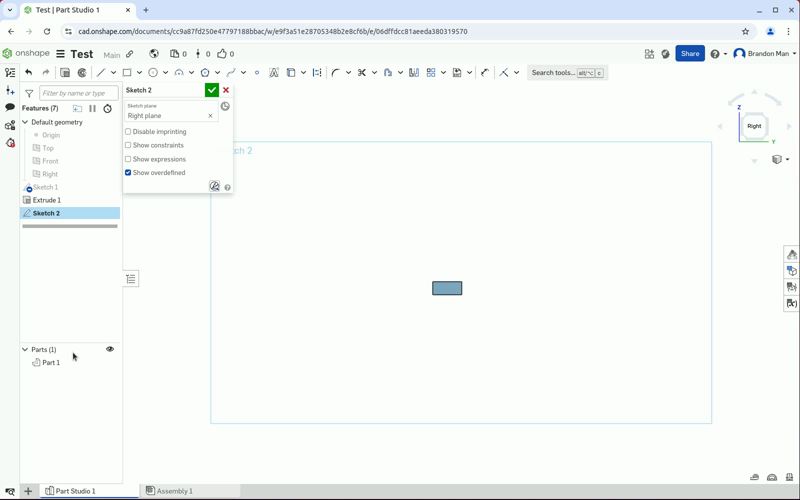
key(y)
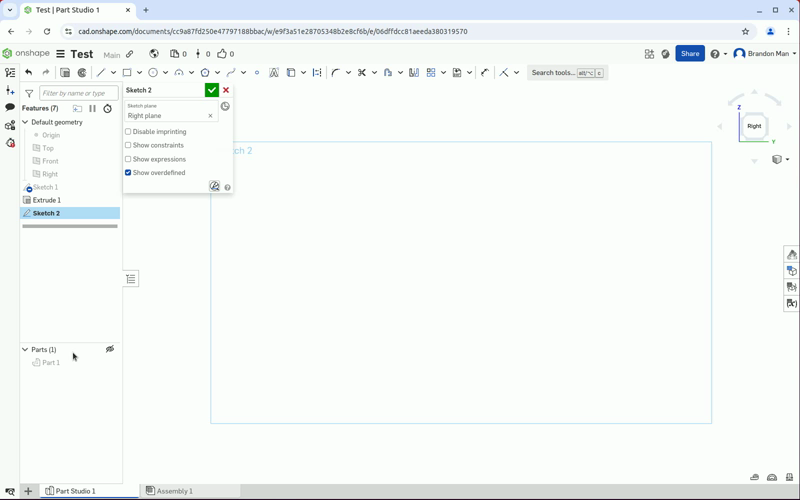
key(l)
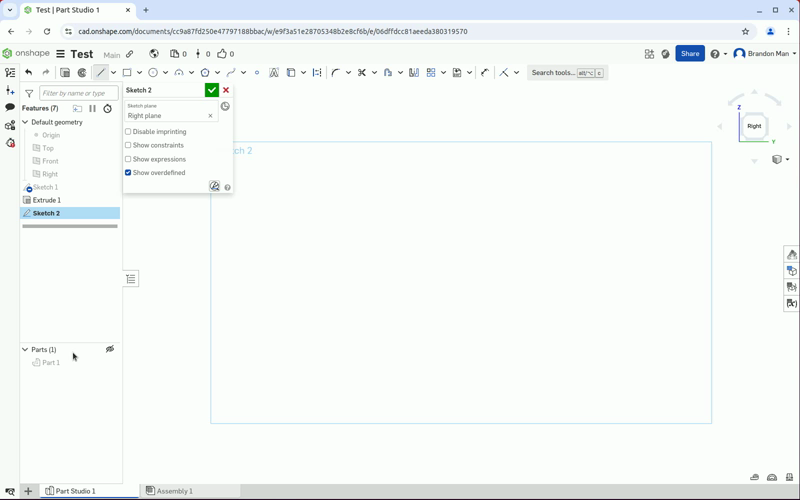
key_down(shift)
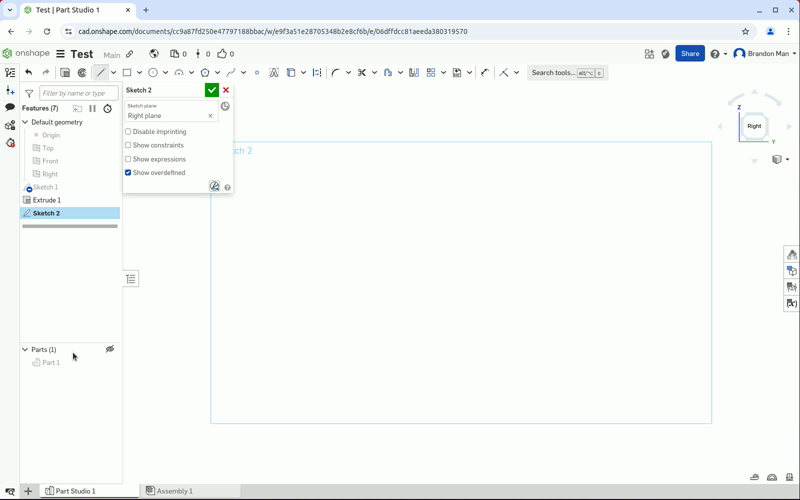
mouse_move(432, 282)
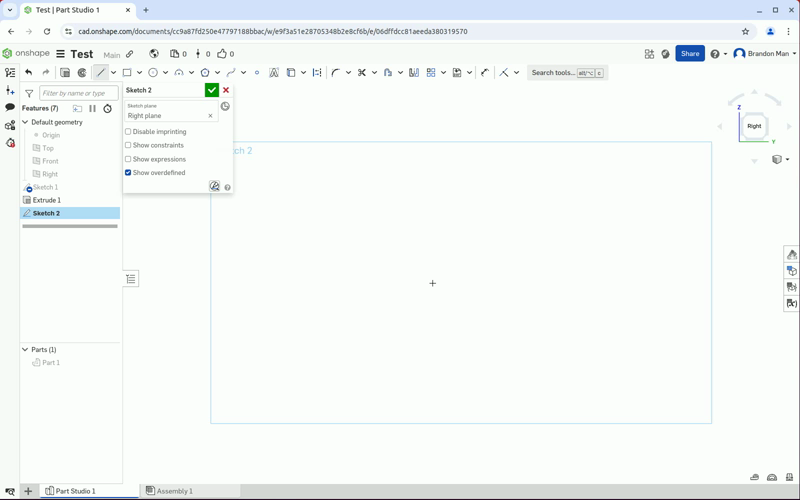
click(432, 282)
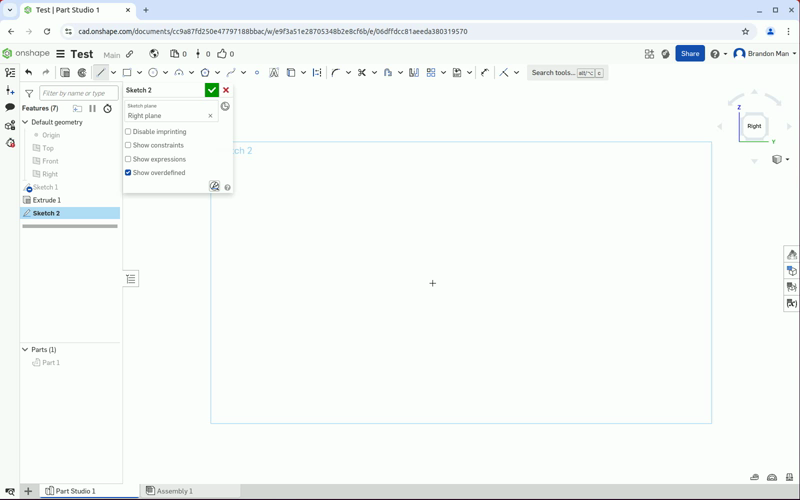
key_up(shift)
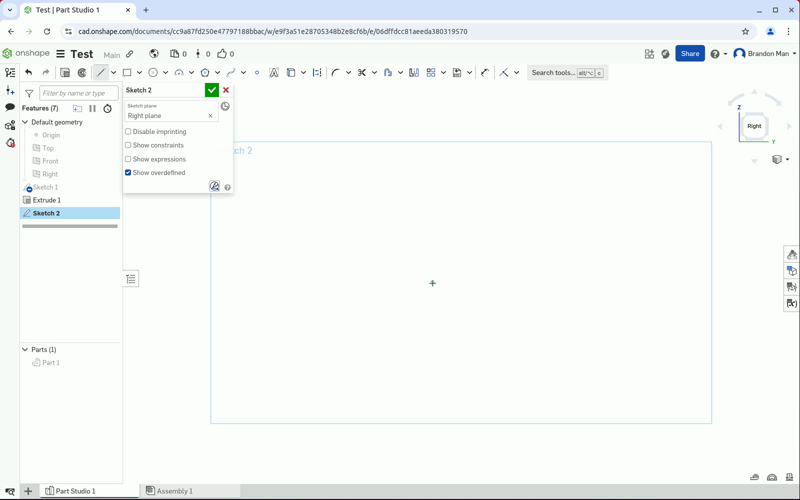
key_down(shift)
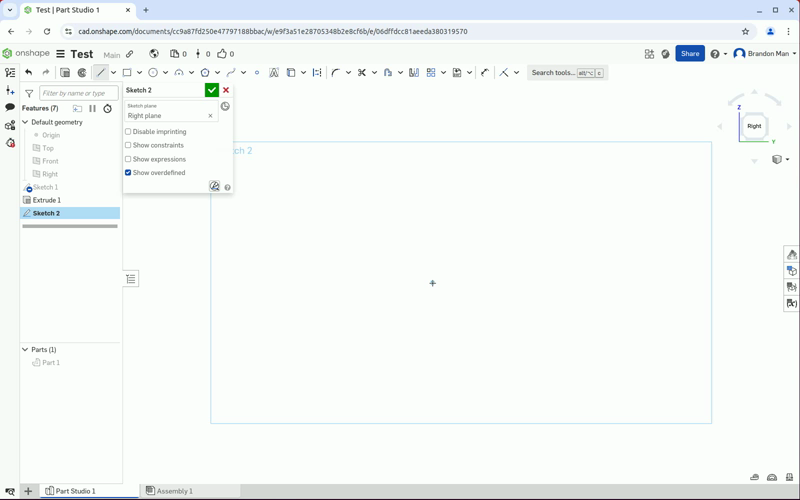
mouse_move(462, 282)
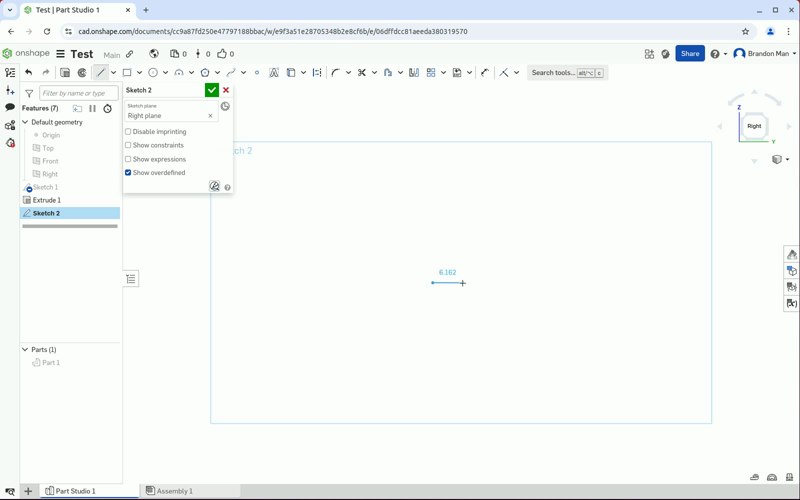
mouse_move(461, 282)
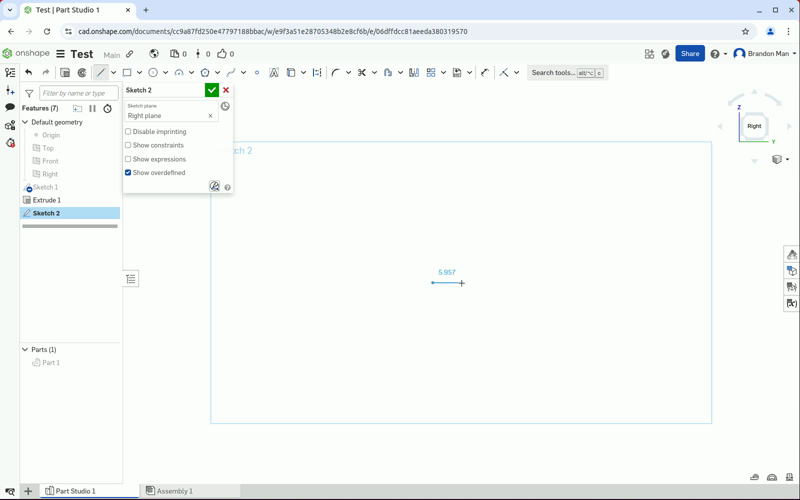
click(461, 282)
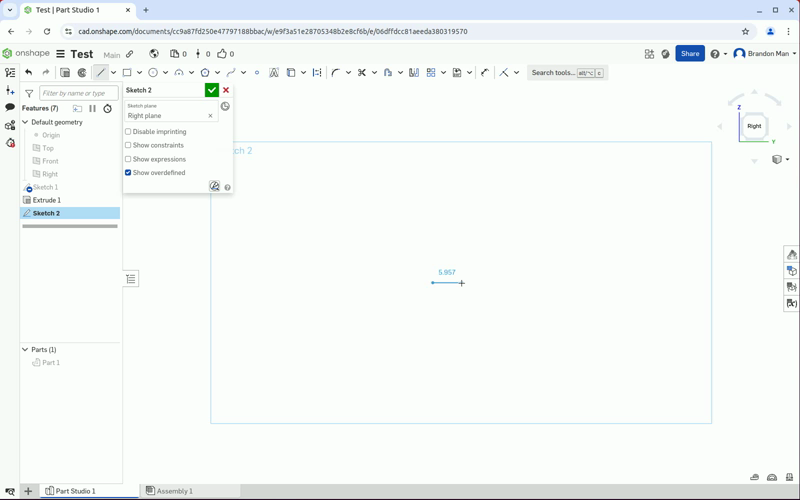
key_up(shift)
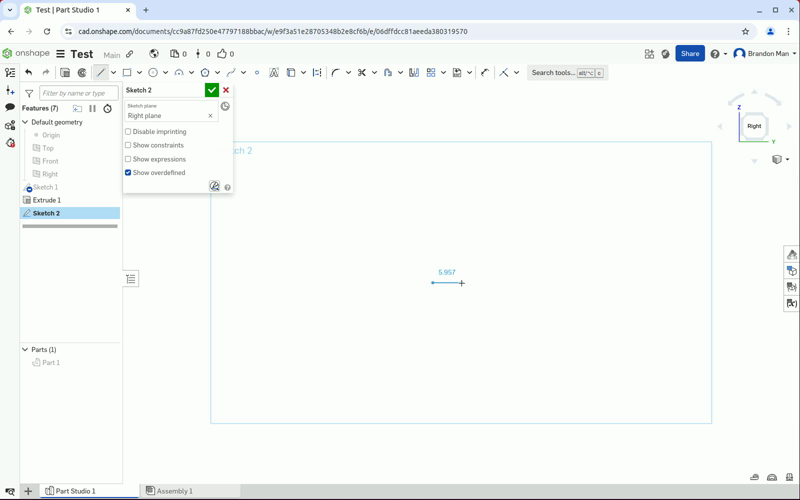
key_down(shift)
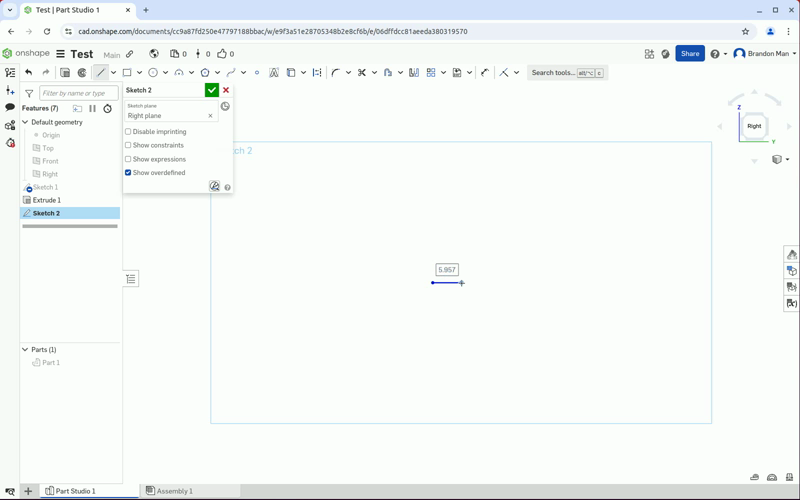
mouse_move(491, 282)
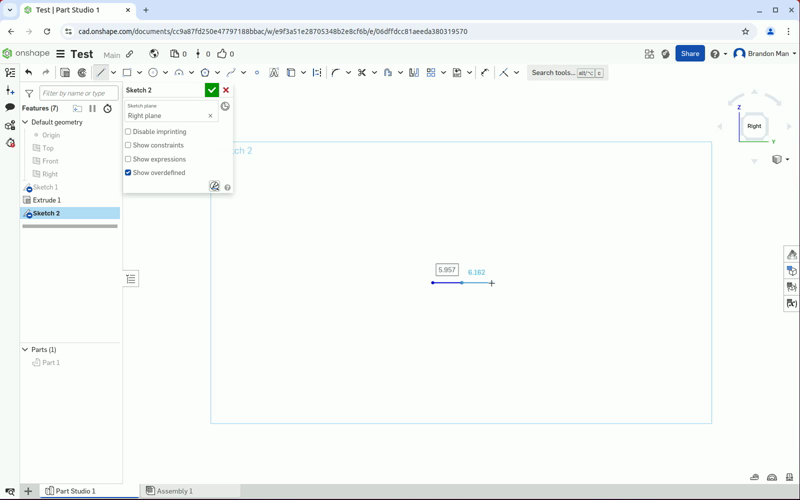
mouse_move(461, 279)
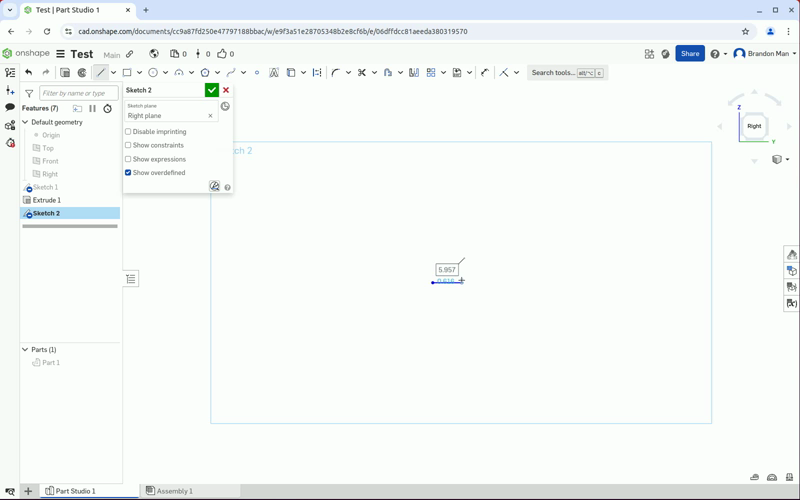
scroll(6)
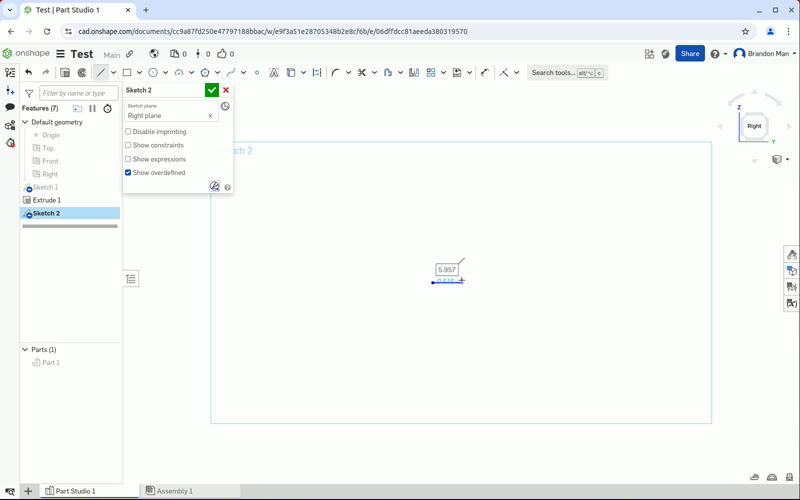
scroll(6)
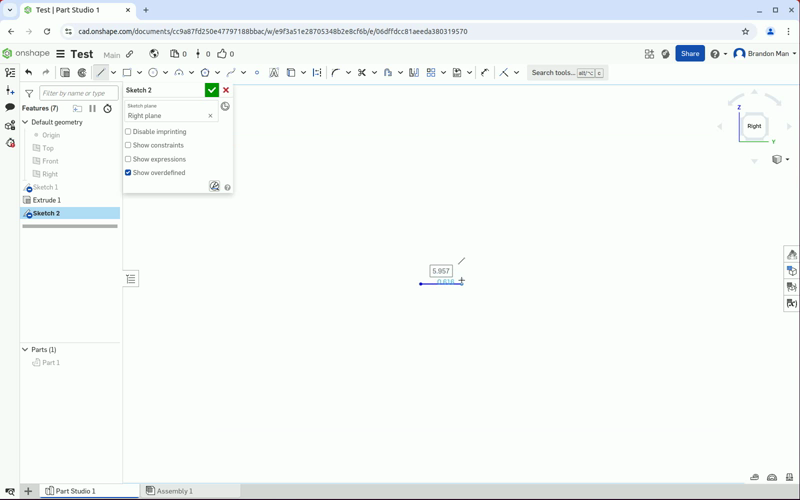
scroll(6)
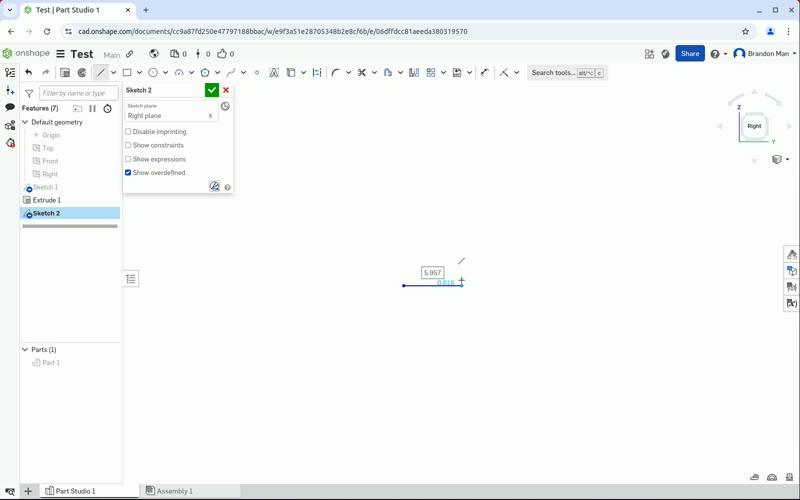
scroll(6)
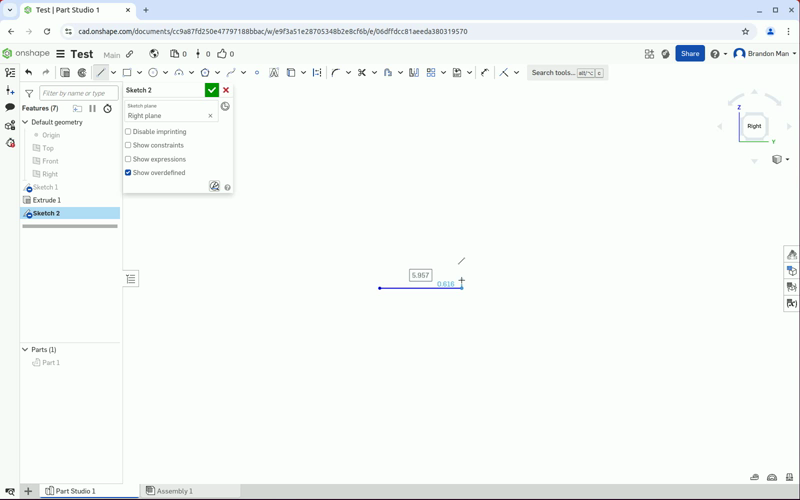
scroll(6)
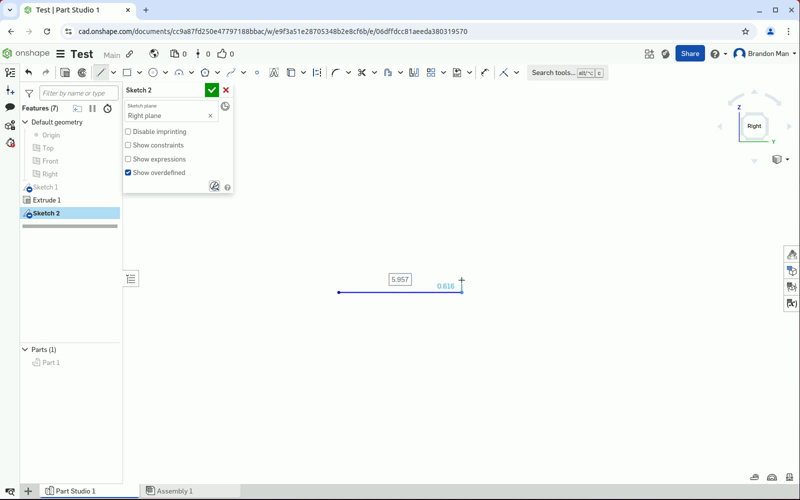
scroll(6)
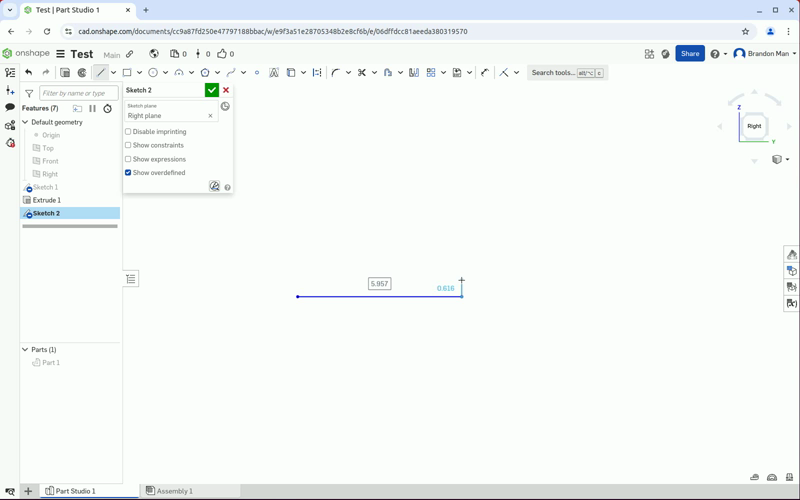
scroll(6)
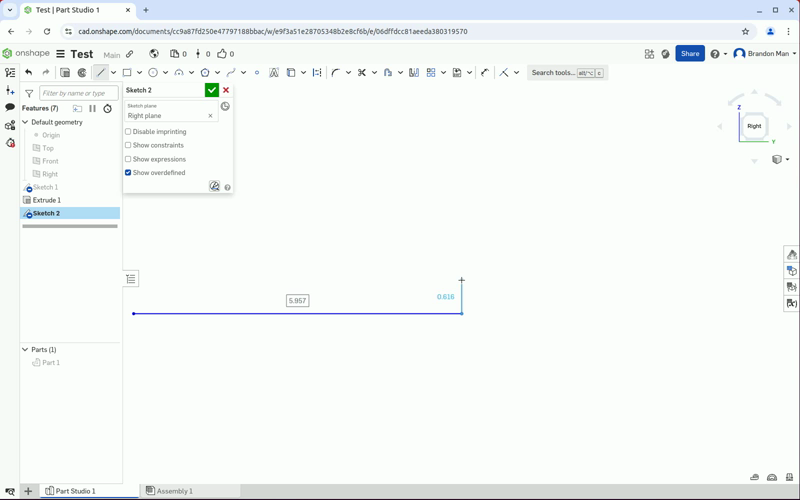
click(461, 279)
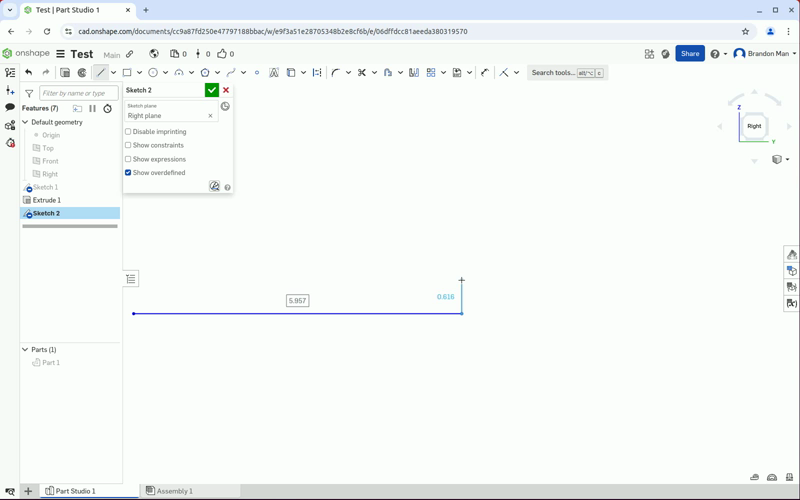
scroll(-6)
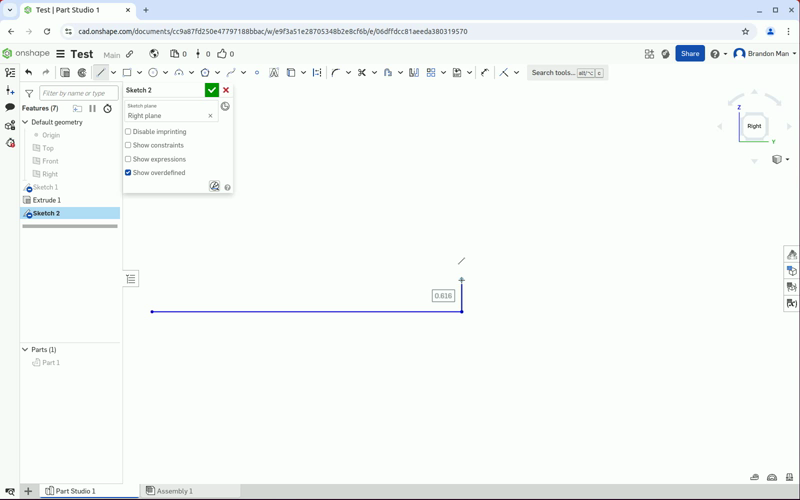
scroll(-6)
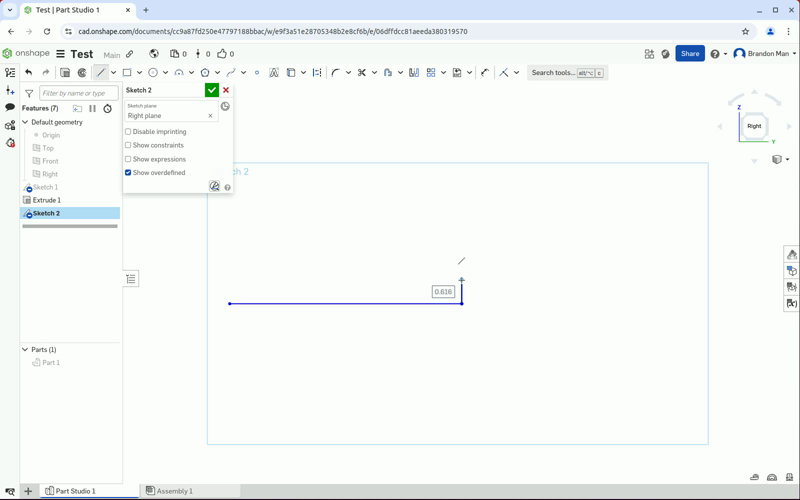
scroll(-6)
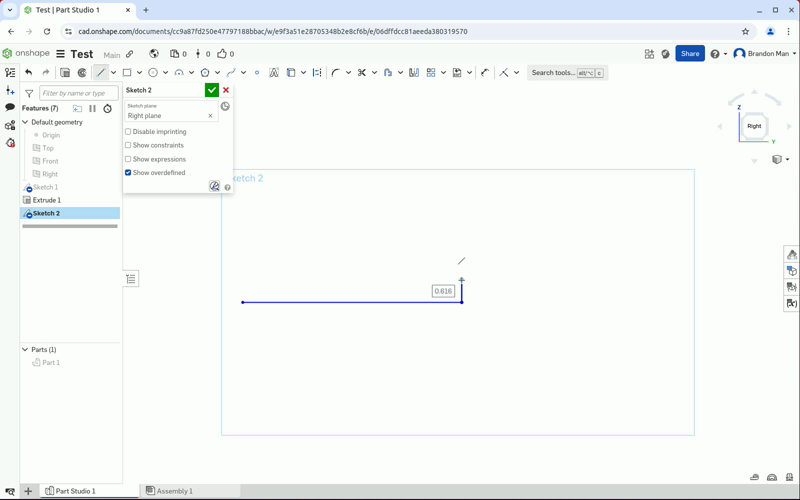
scroll(-6)
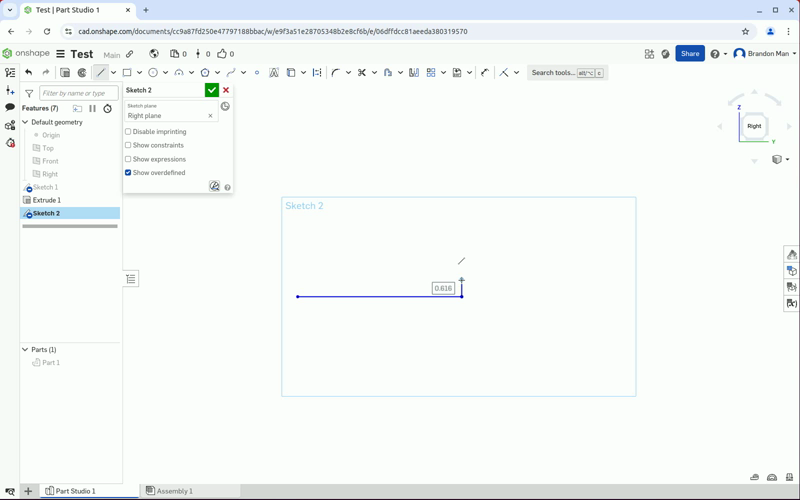
scroll(-6)
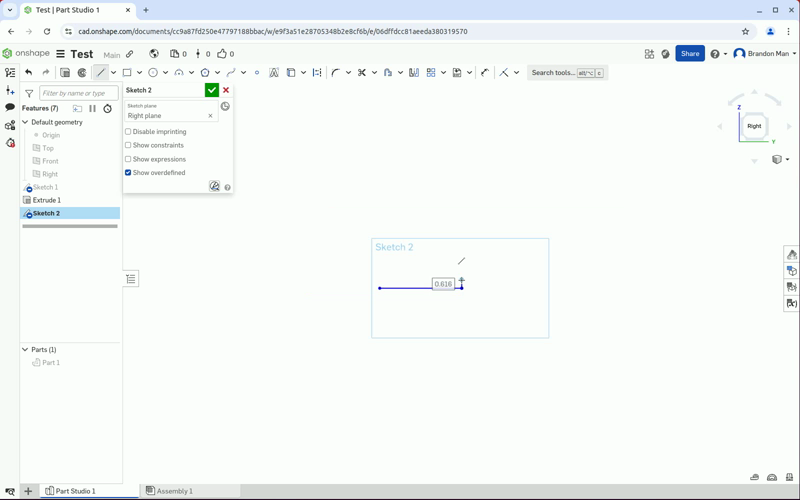
scroll(-6)
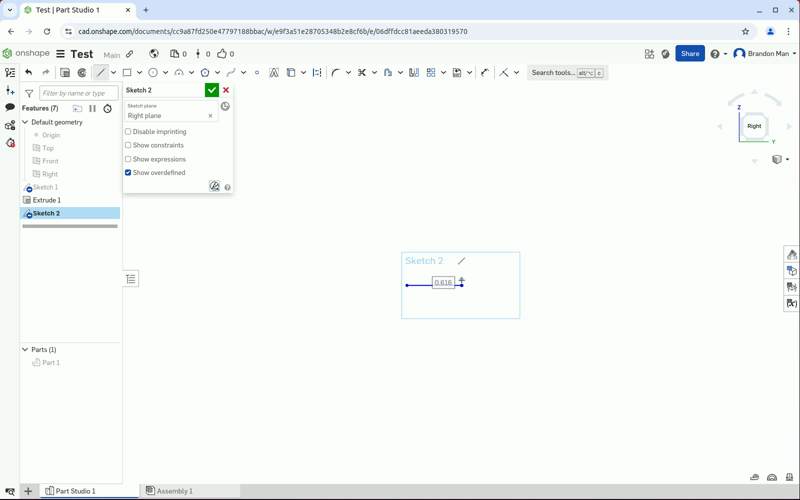
scroll(-6)
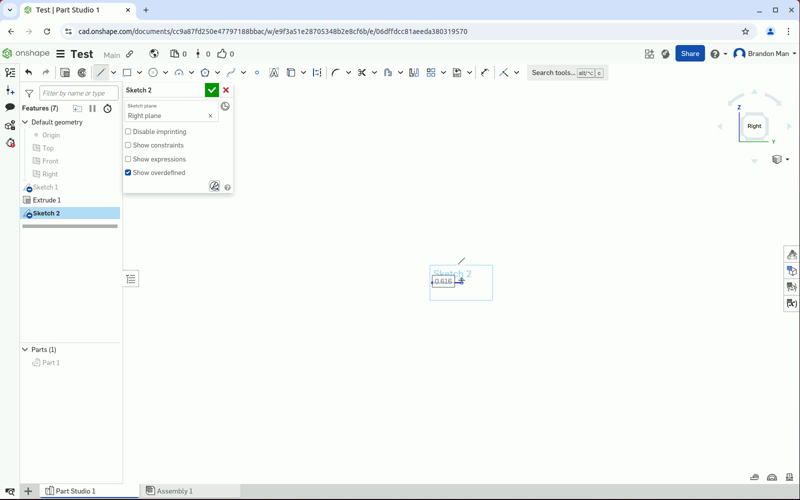
key_up(shift)
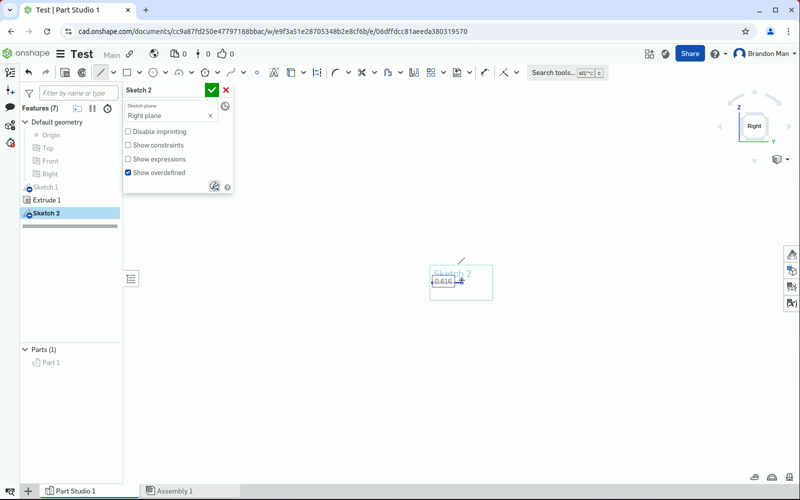
key_down(shift)
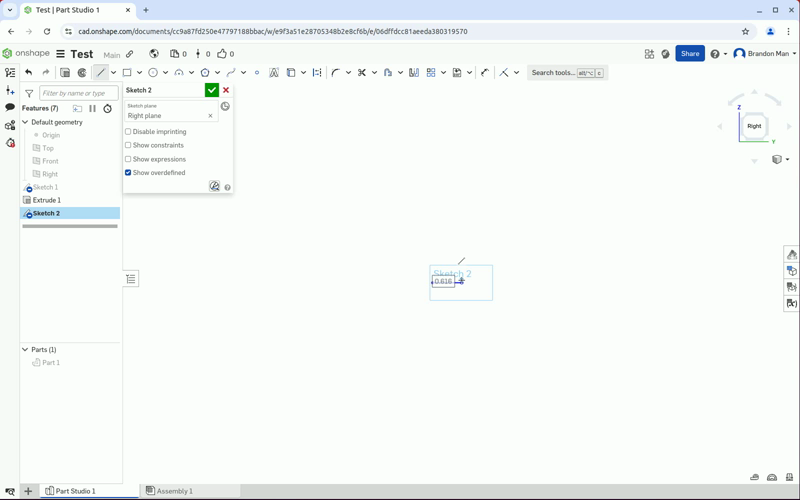
mouse_move(491, 279)
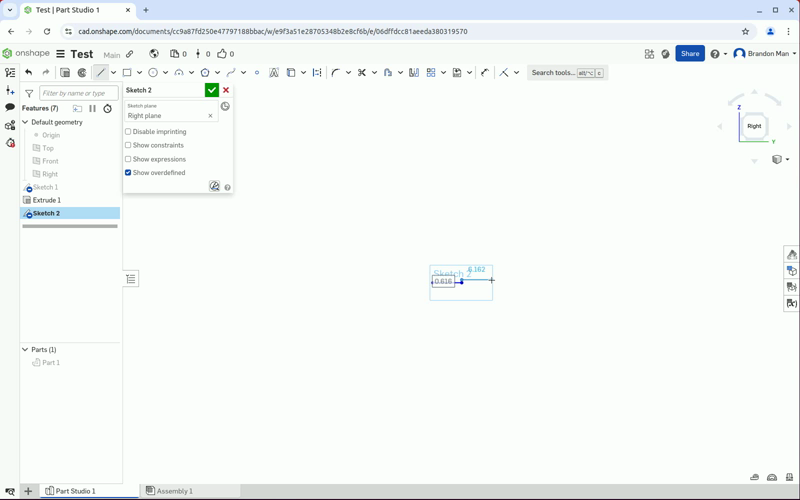
mouse_move(432, 279)
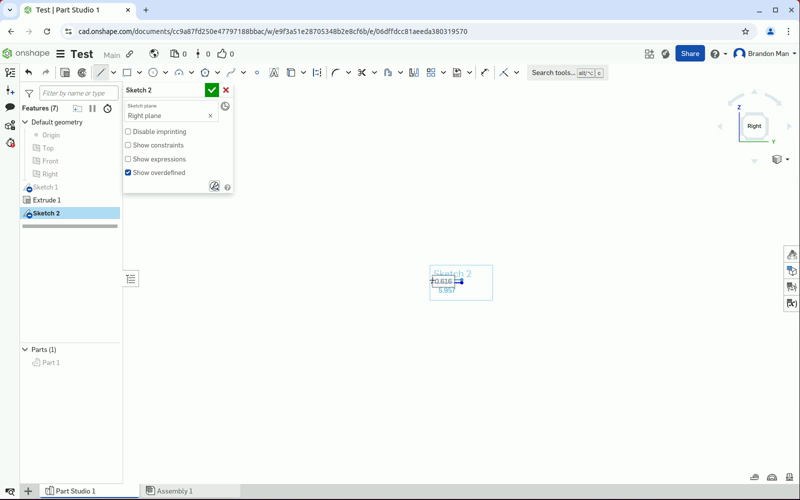
scroll(6)
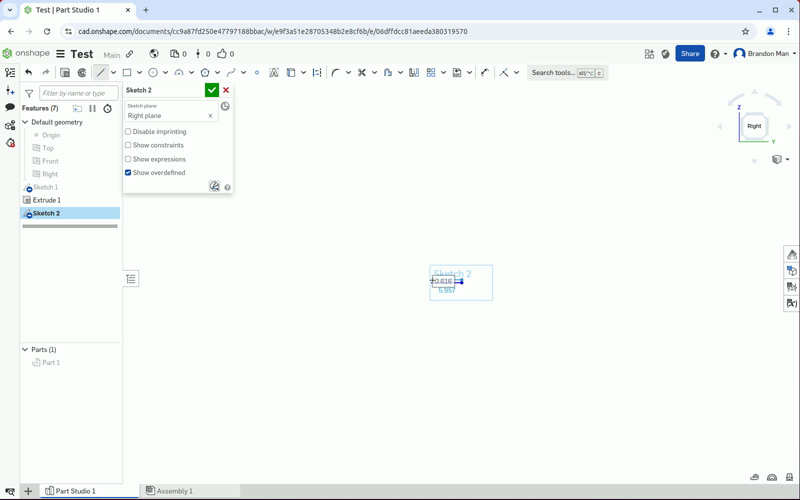
scroll(6)
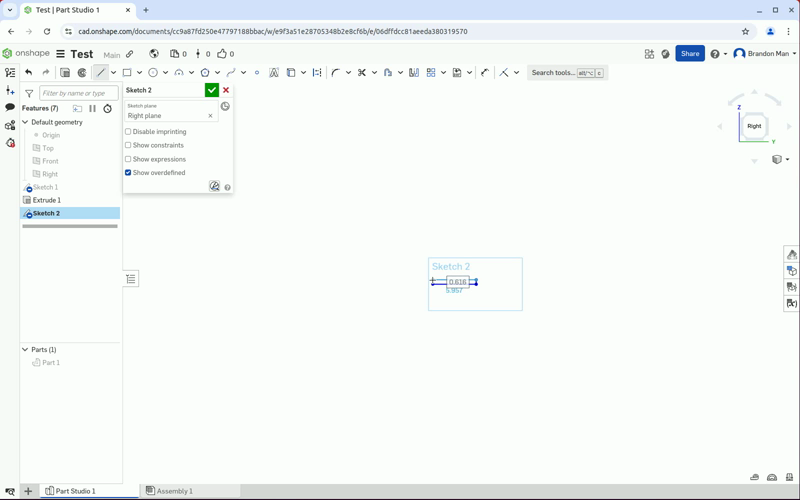
scroll(6)
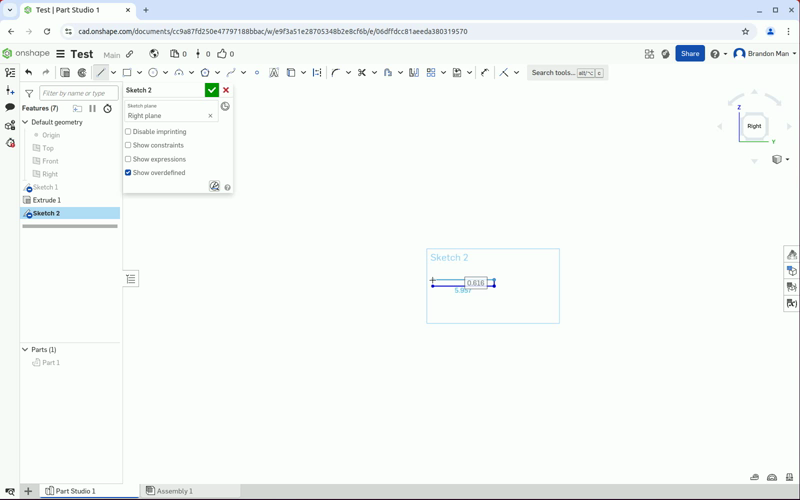
scroll(6)
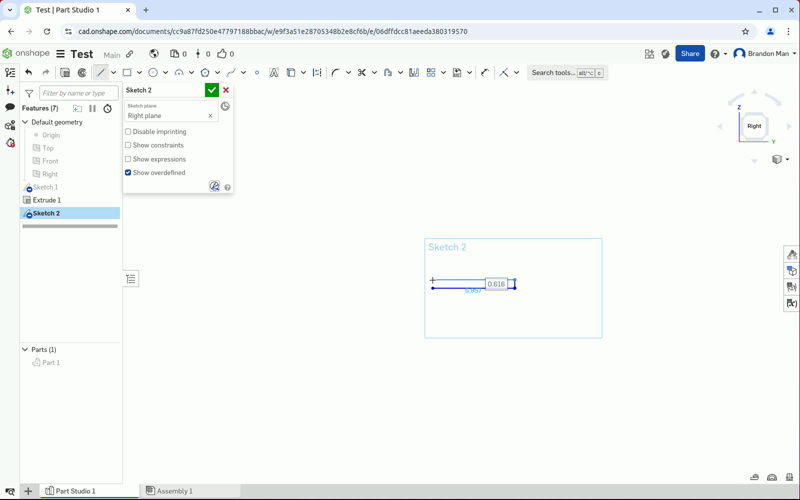
scroll(6)
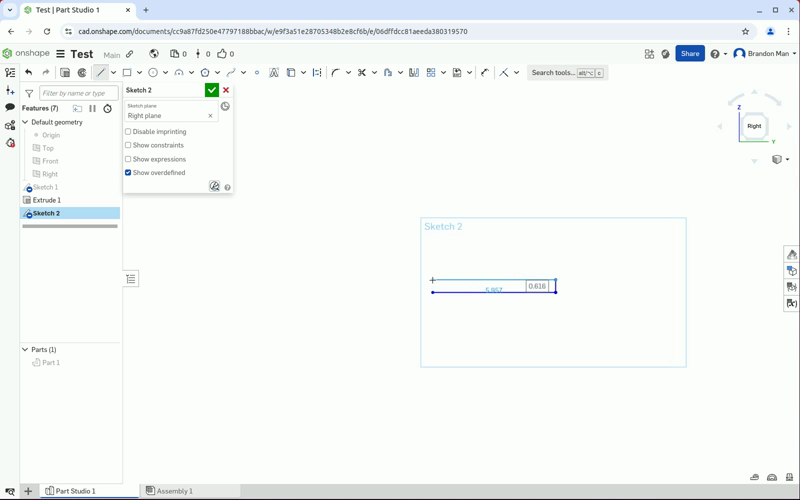
scroll(6)
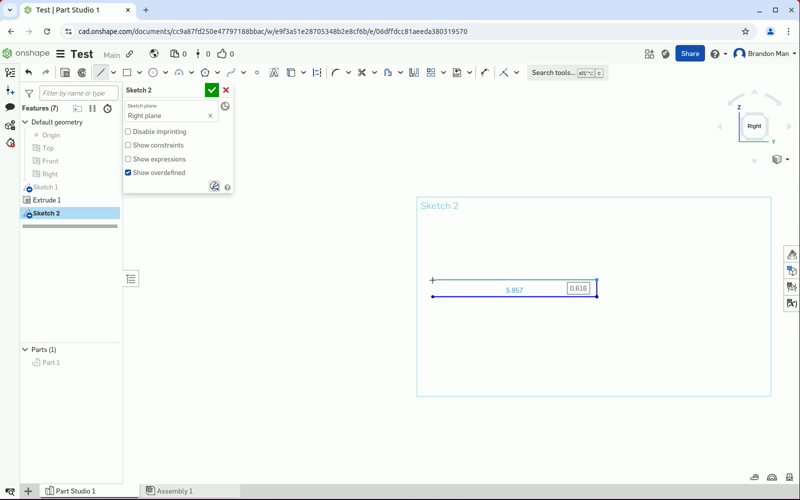
scroll(6)
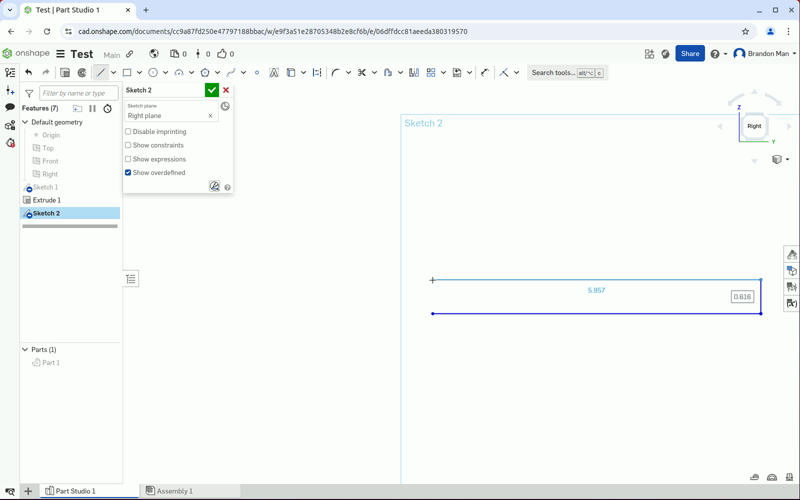
click(432, 279)
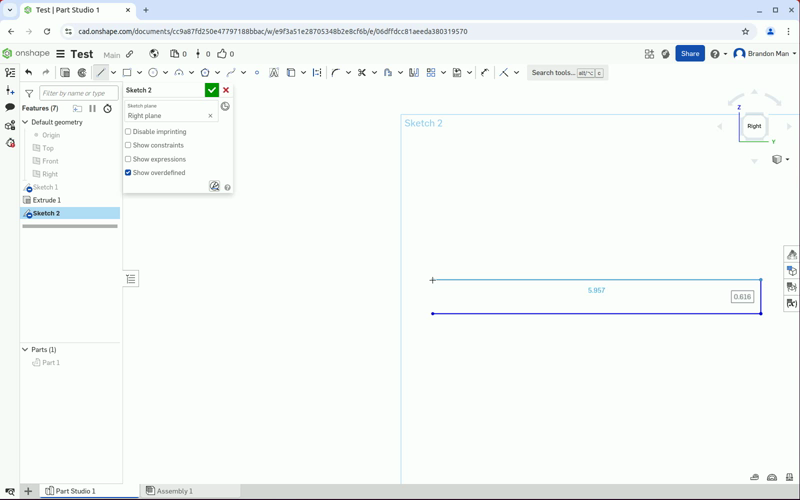
scroll(-6)
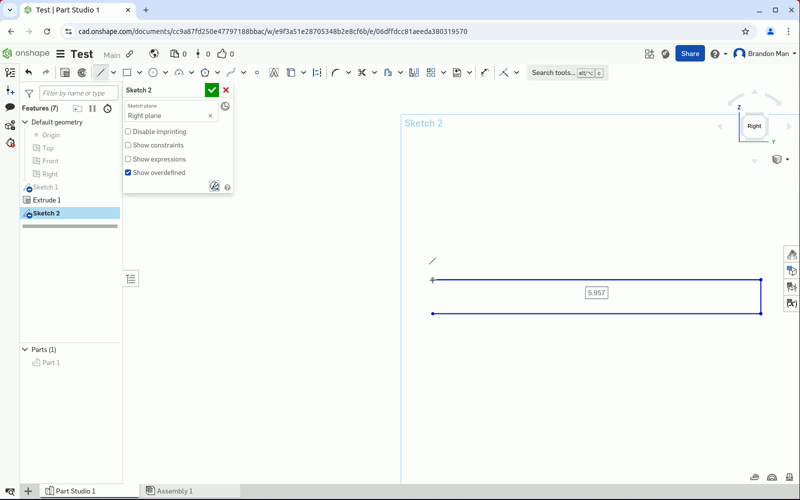
scroll(-6)
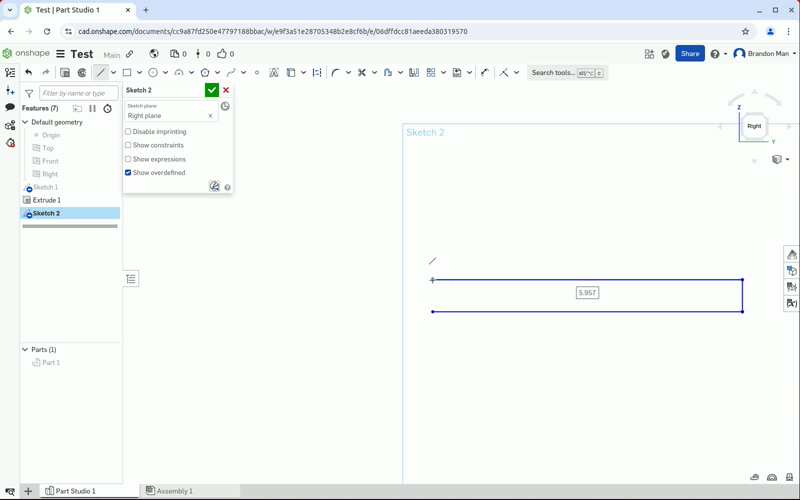
scroll(-6)
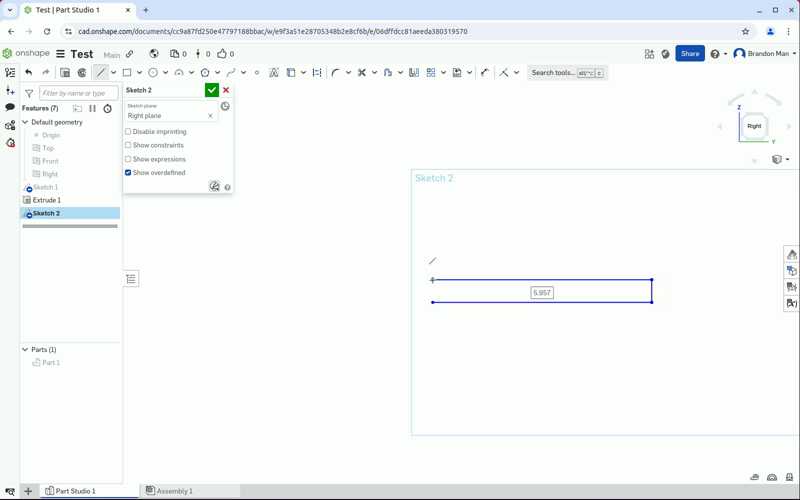
scroll(-6)
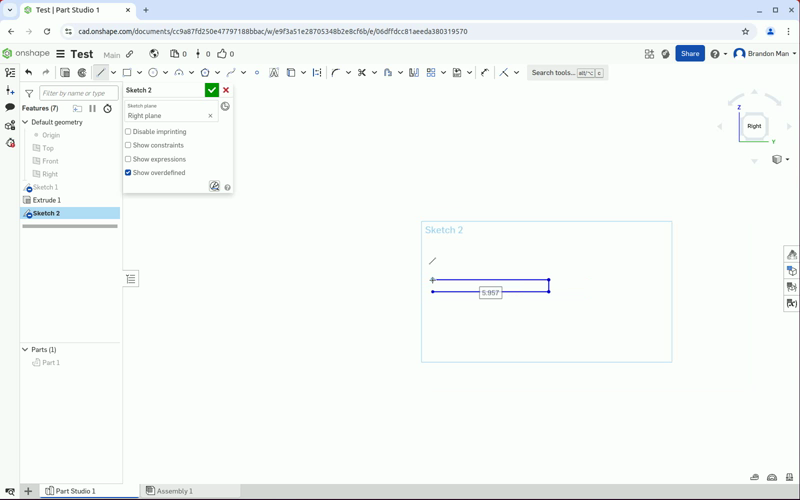
scroll(-6)
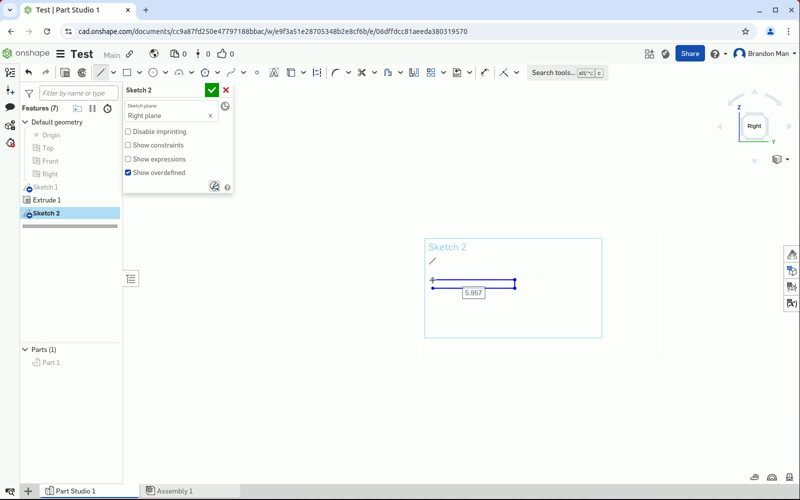
scroll(-6)
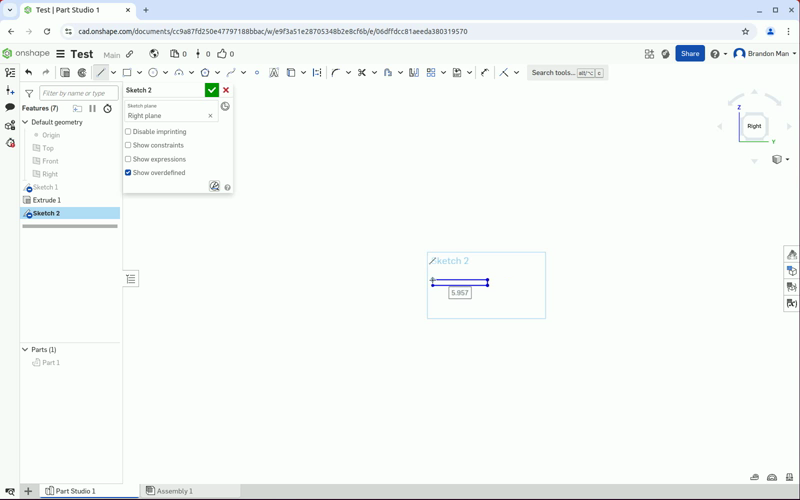
scroll(-6)
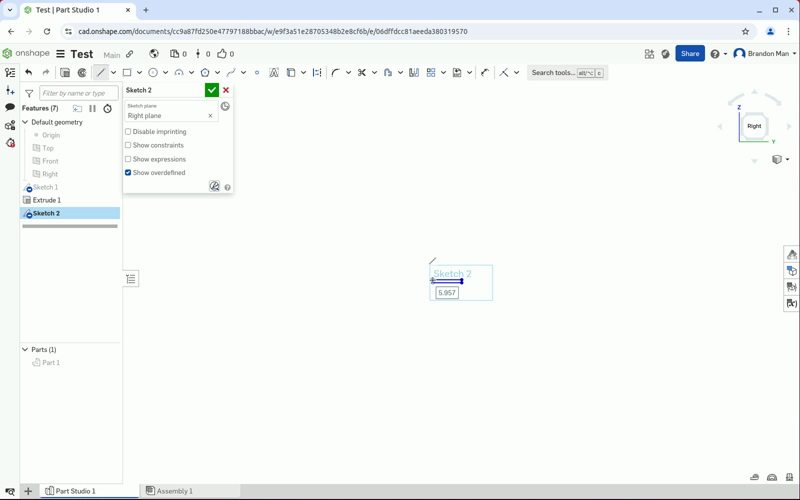
key_up(shift)
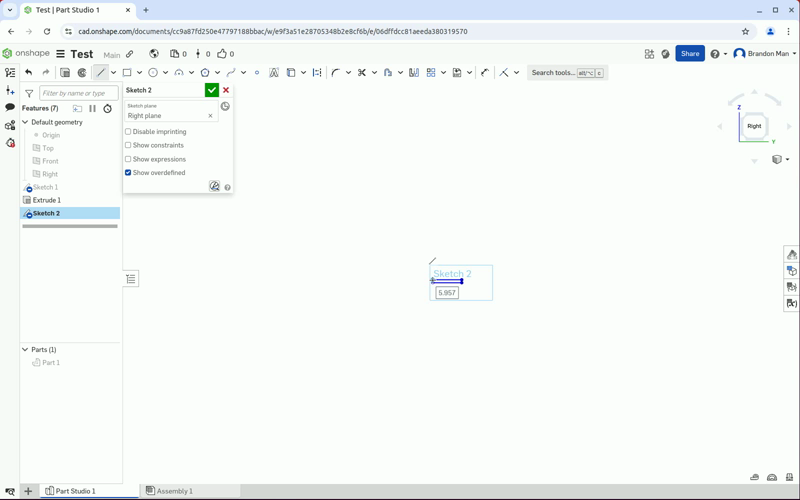
mouse_move(462, 279)
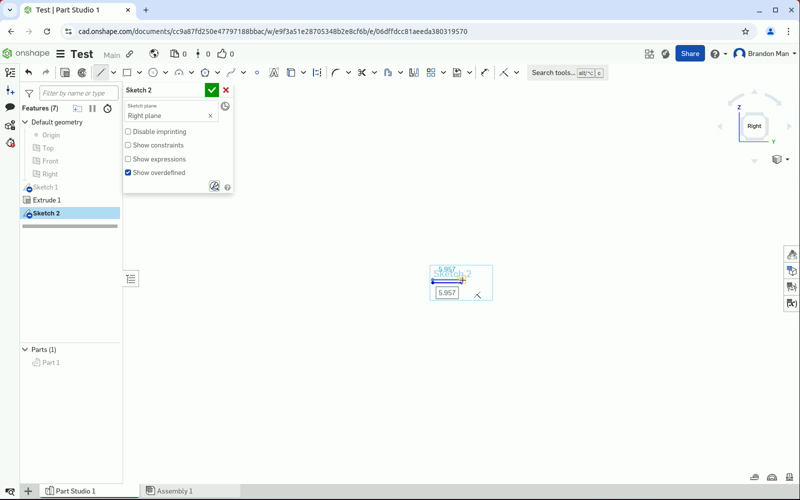
key_down(shift)
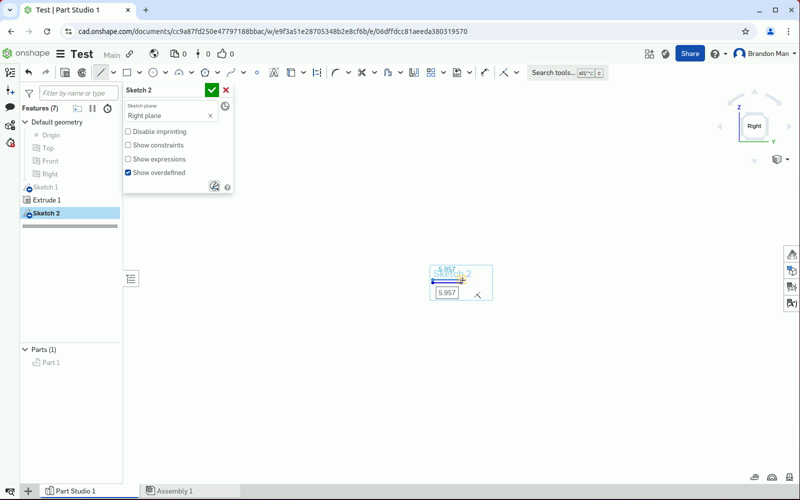
mouse_move(432, 282)
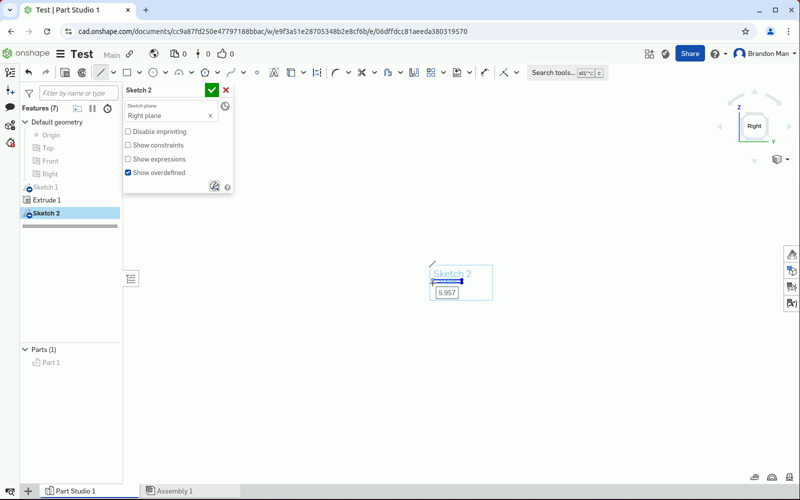
scroll(6)
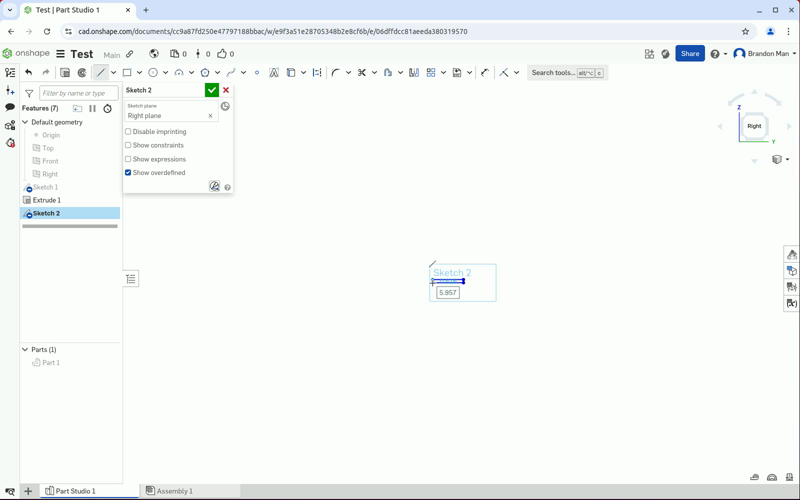
scroll(6)
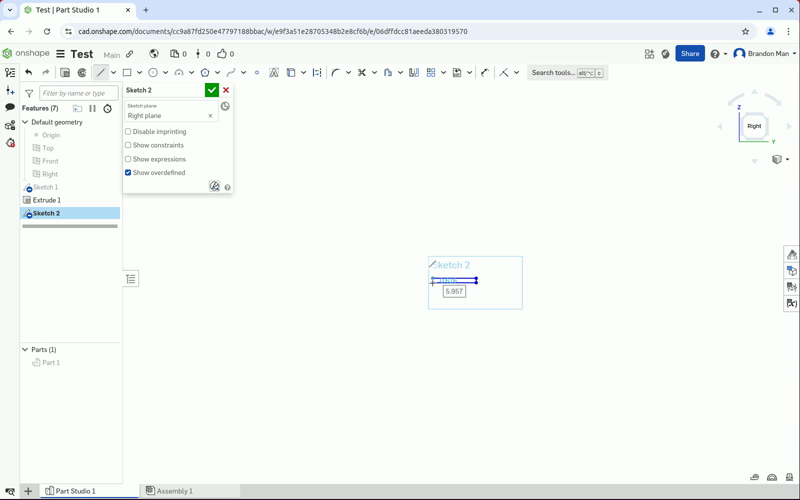
scroll(6)
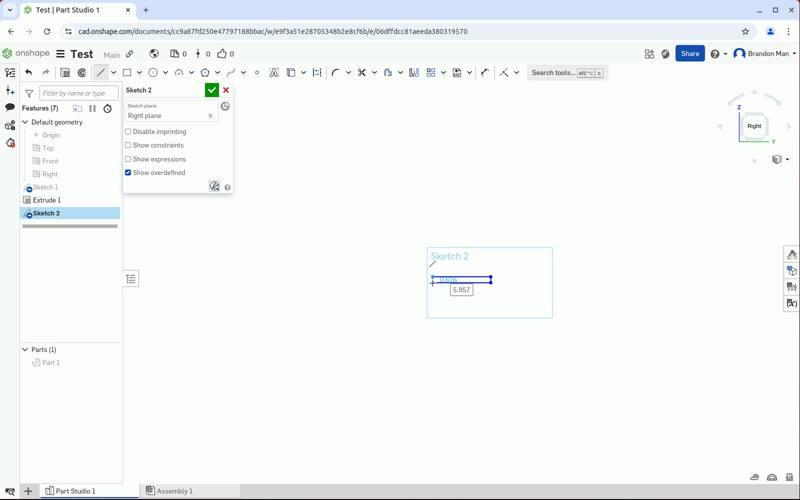
scroll(6)
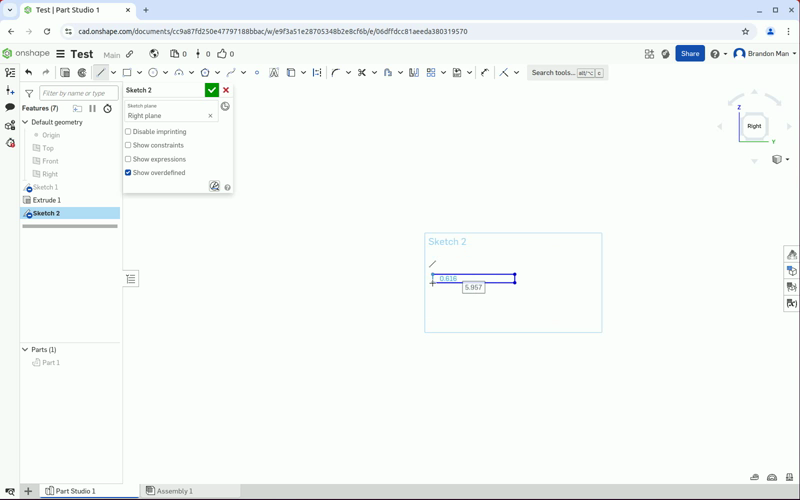
scroll(6)
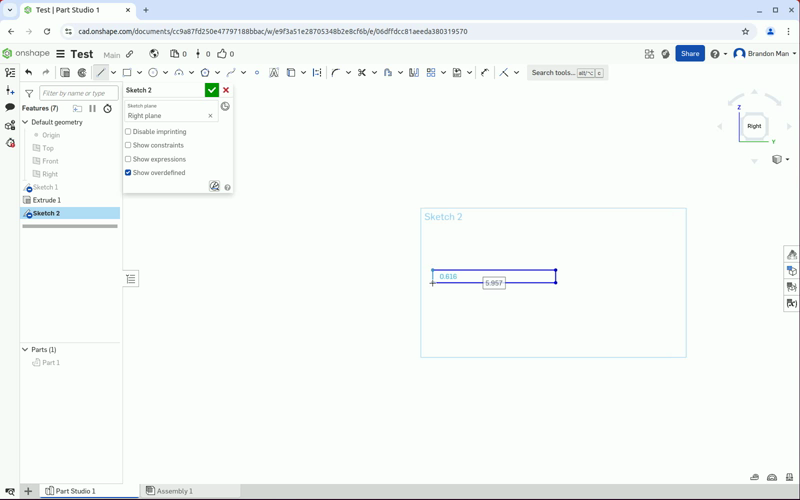
scroll(6)
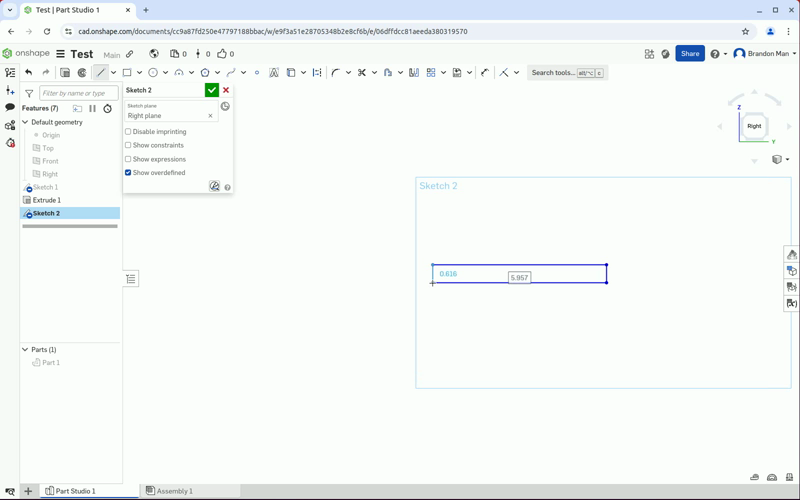
scroll(6)
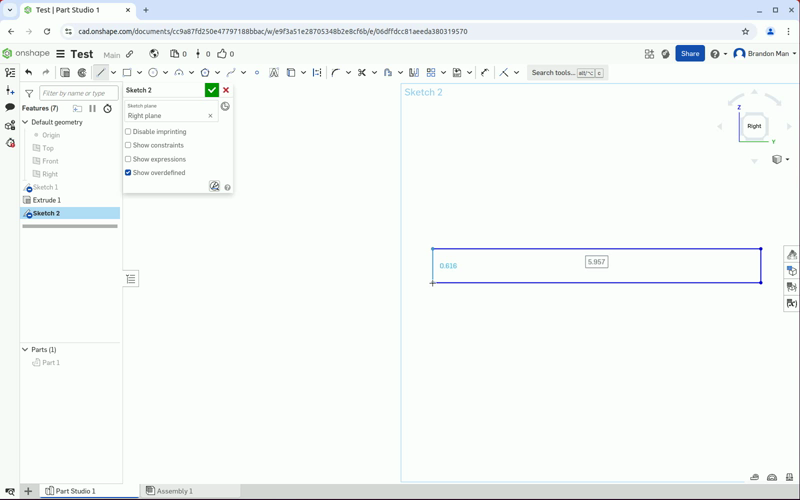
key_up(shift)
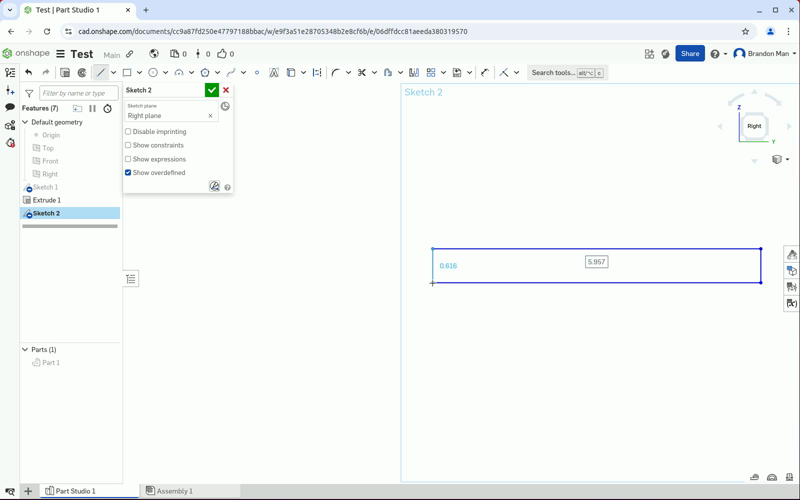
click(432, 282)
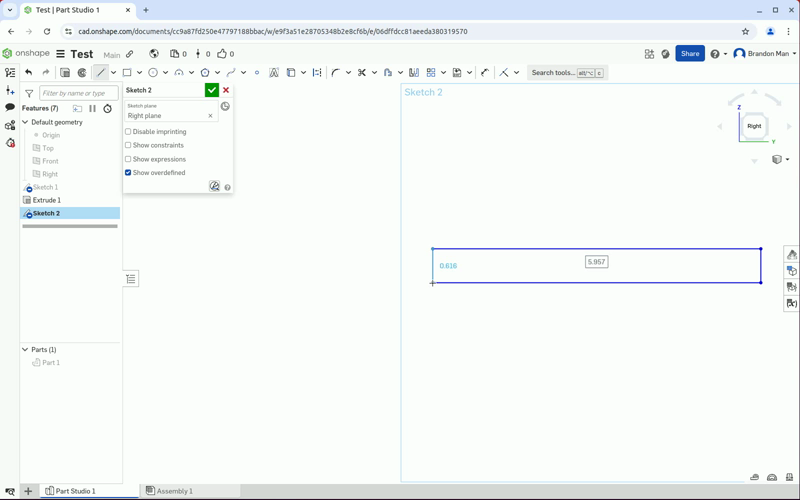
scroll(-6)
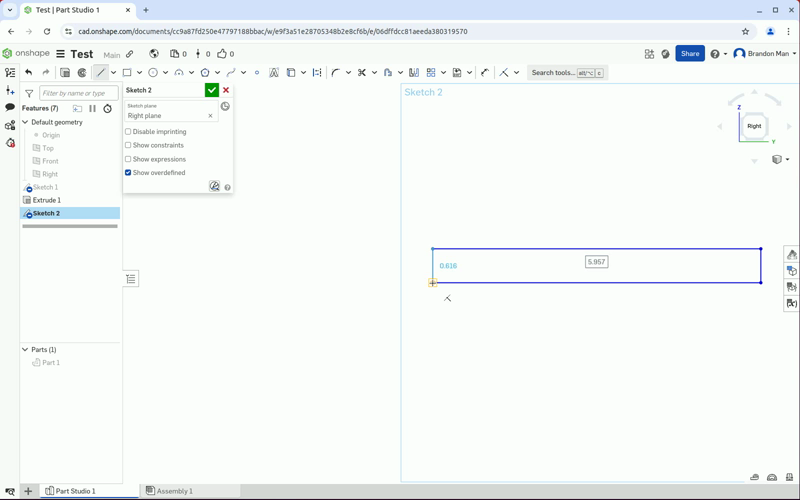
scroll(-6)
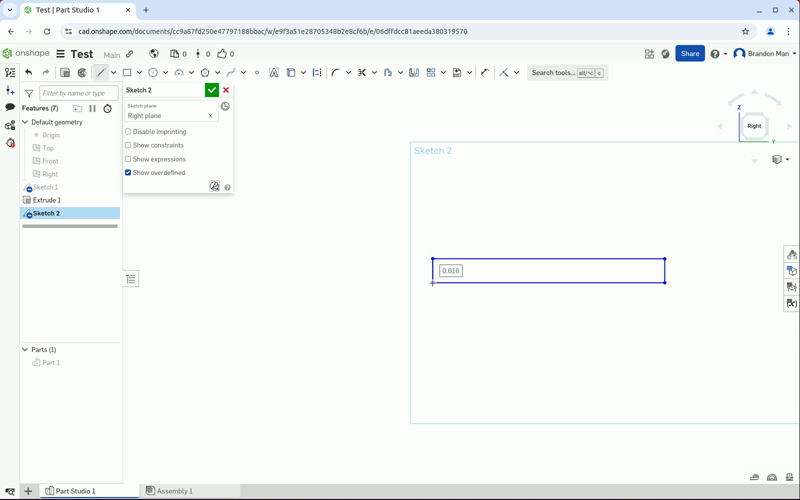
scroll(-6)
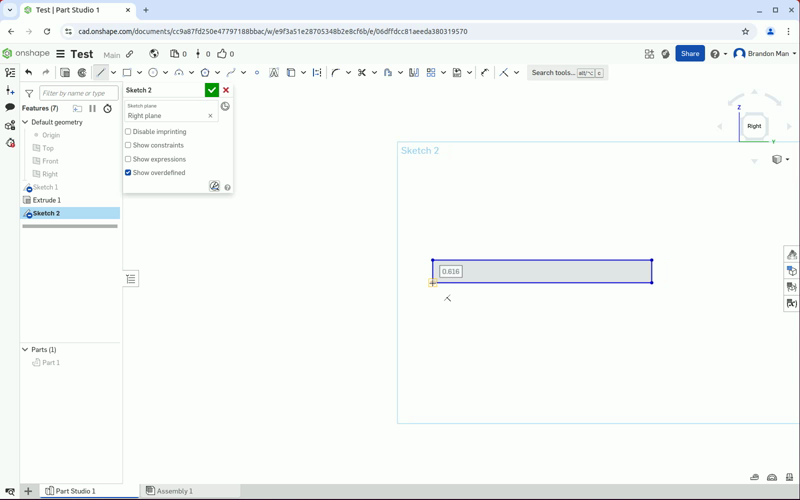
scroll(-6)
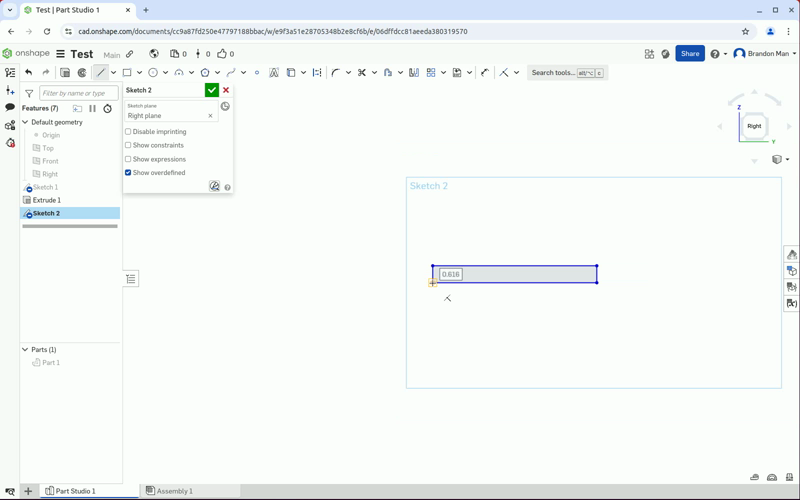
scroll(-6)
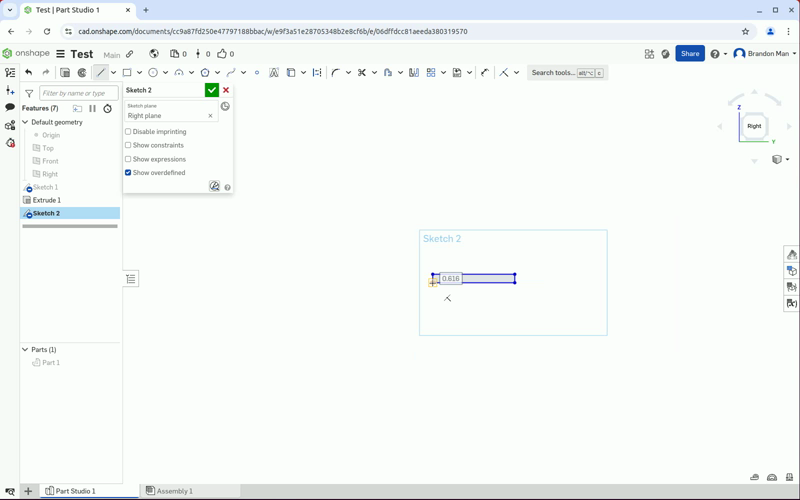
scroll(-6)
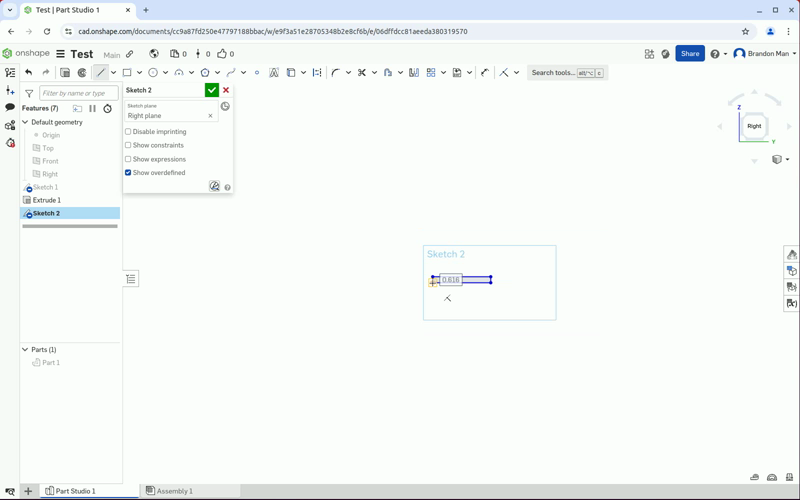
scroll(-6)
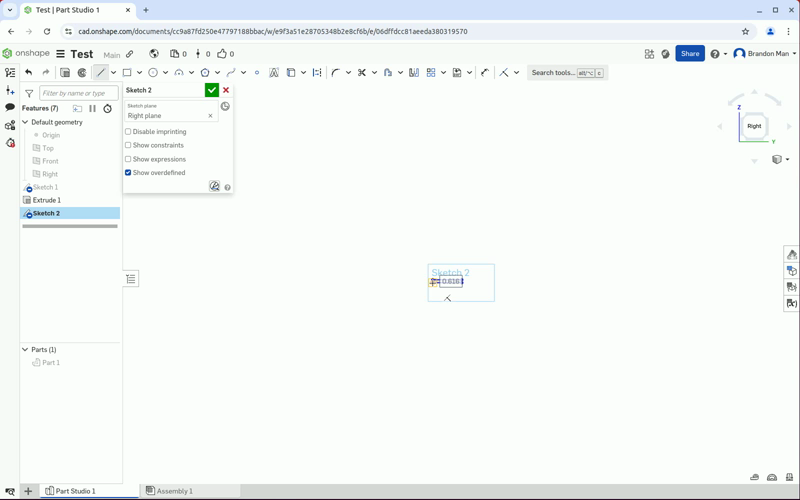
key(esc)
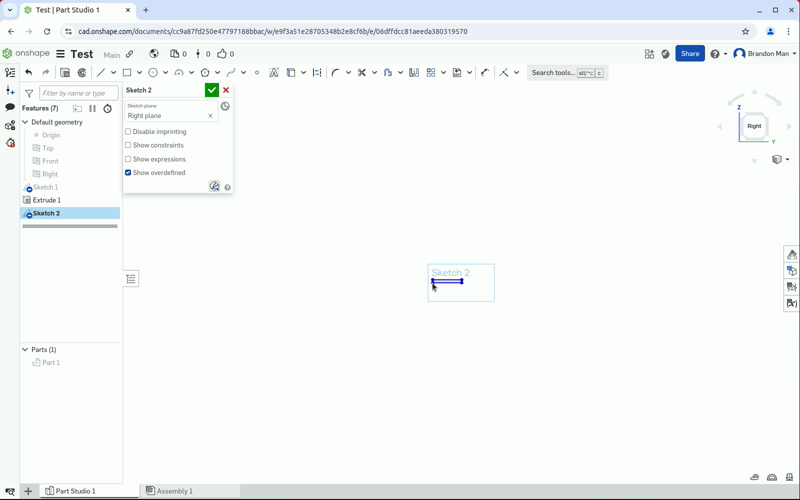
mouse_move(441, 281)
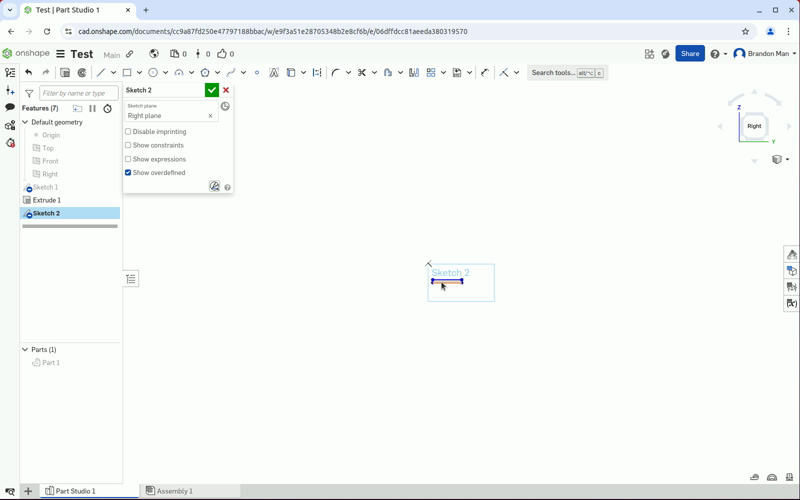
scroll(6)
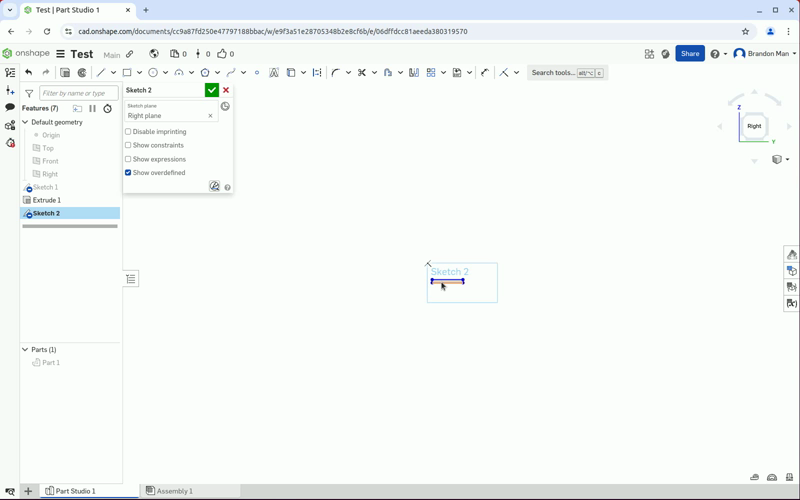
scroll(6)
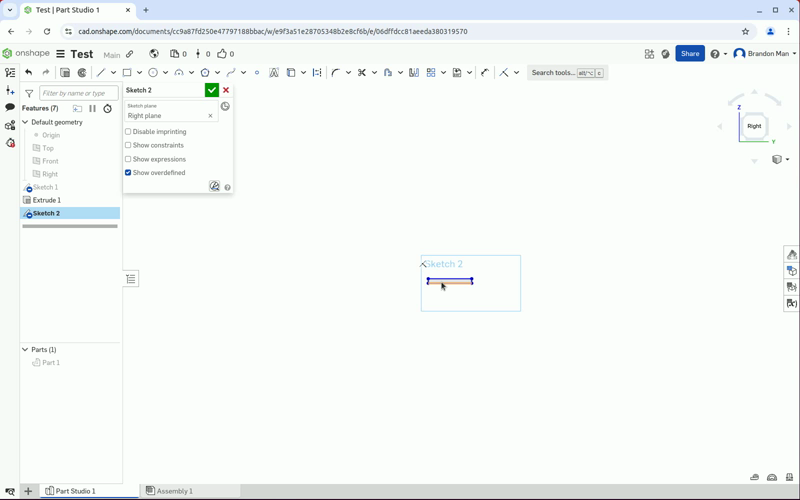
scroll(6)
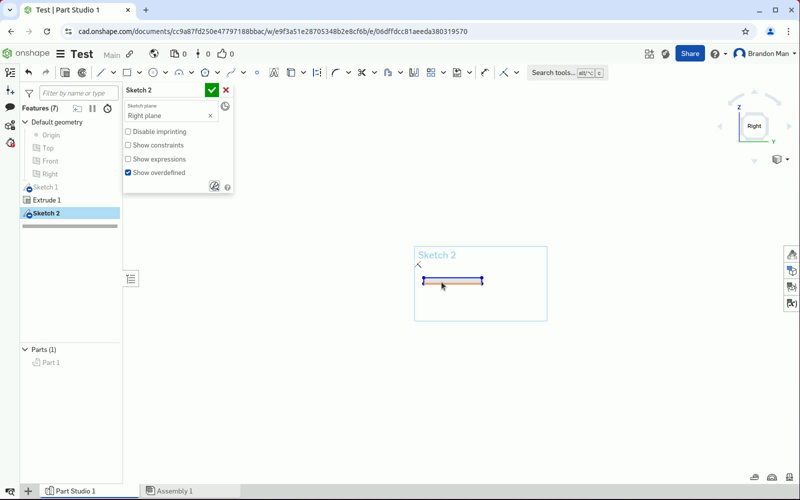
scroll(6)
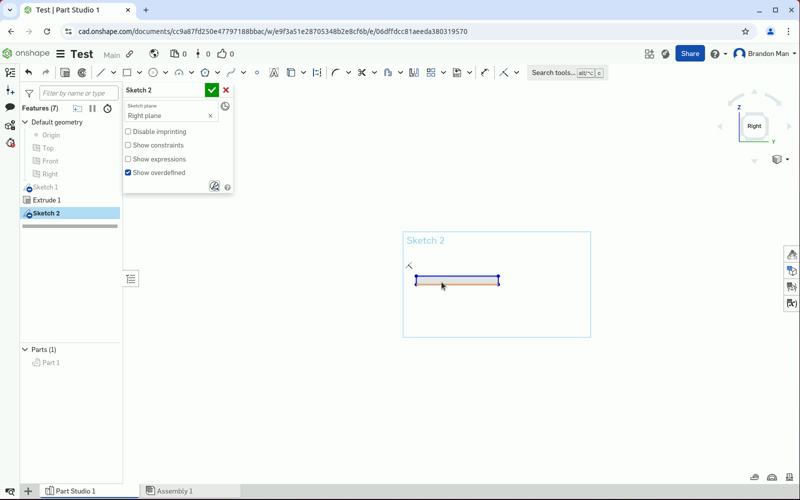
scroll(6)
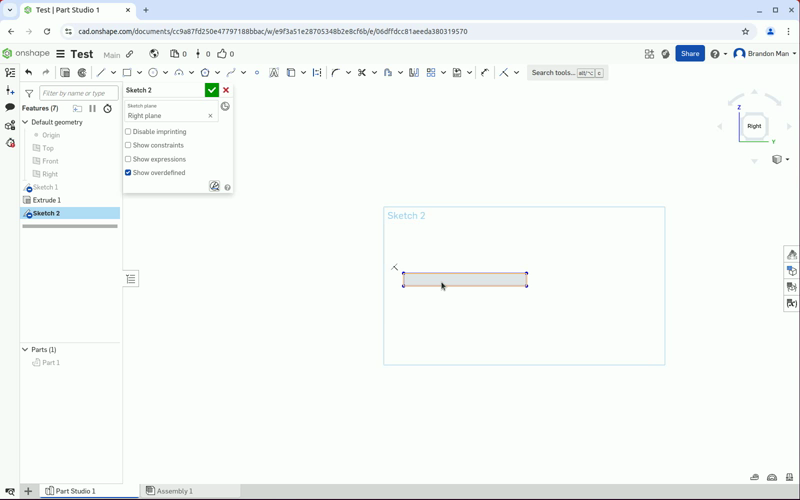
scroll(6)
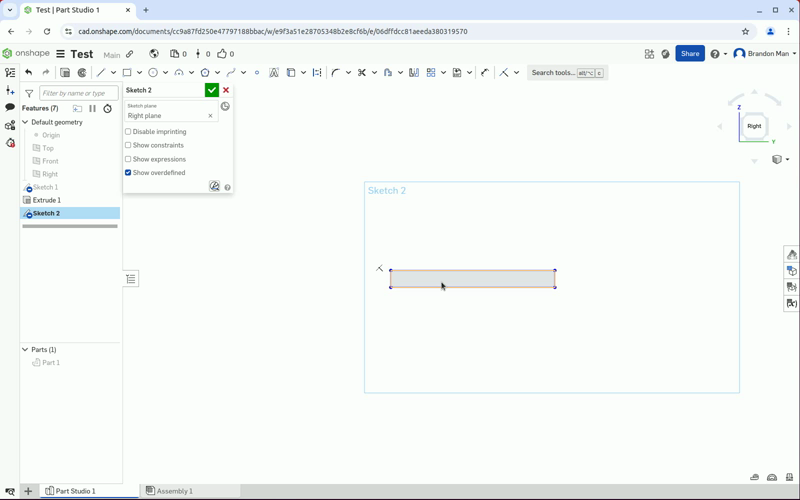
scroll(6)
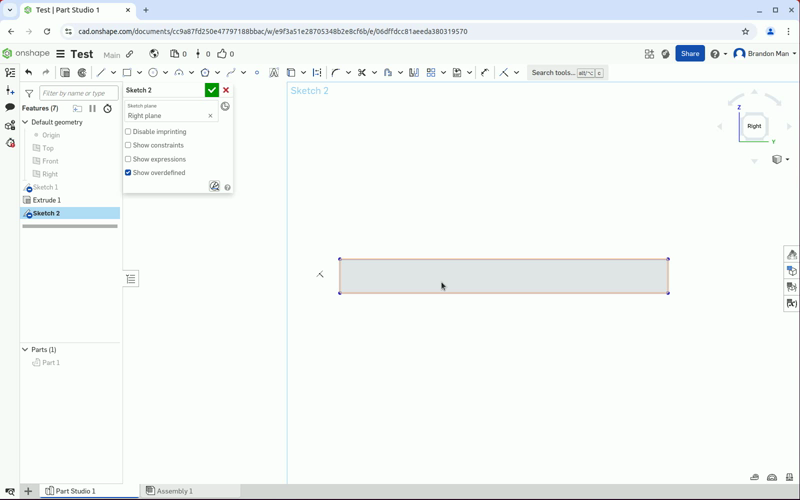
click(441, 281)
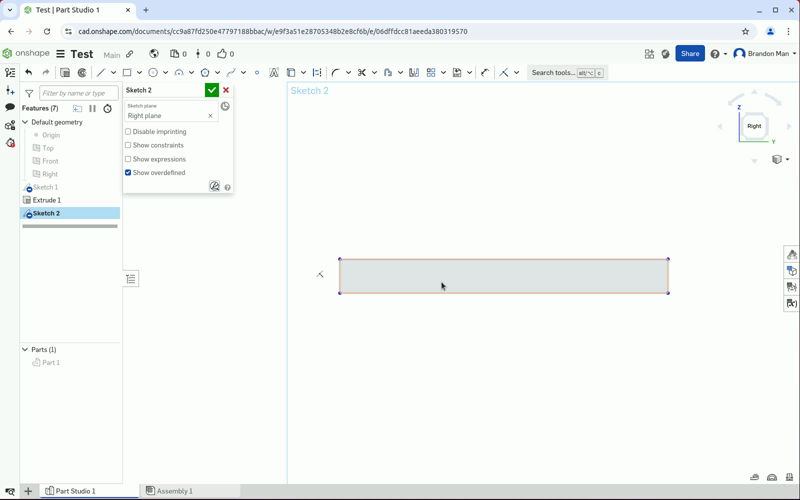
scroll(-6)
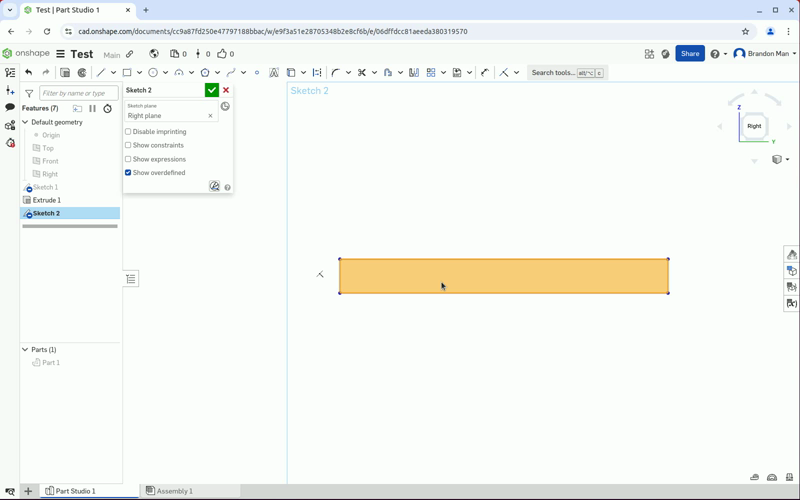
scroll(-6)
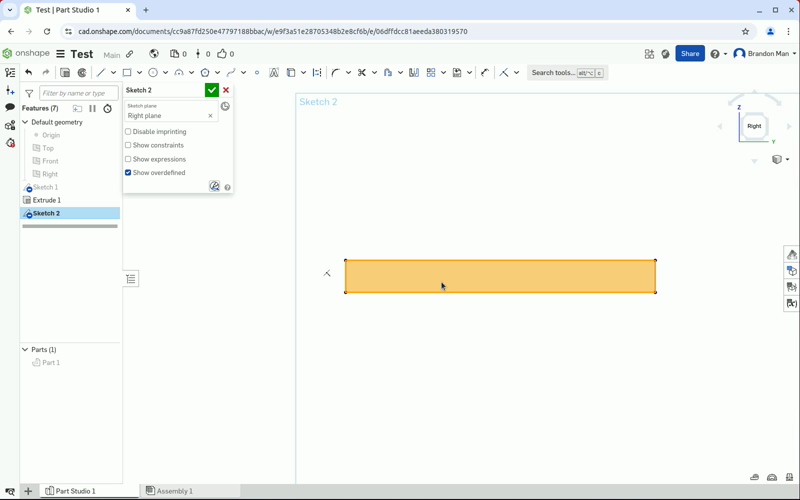
scroll(-6)
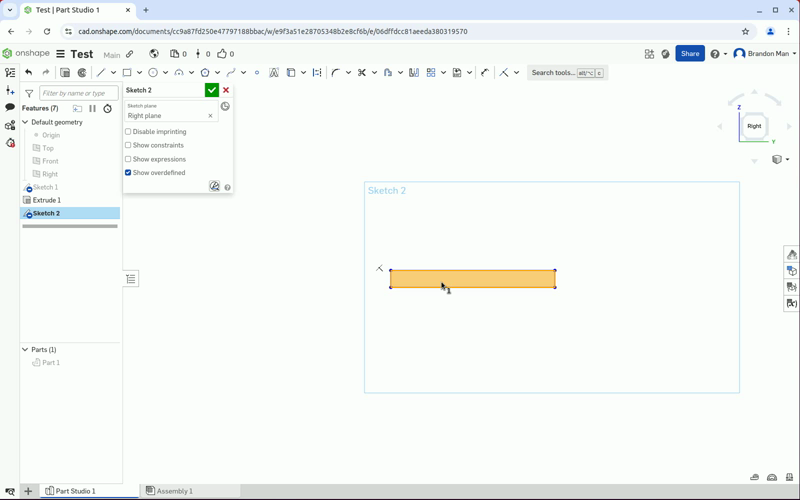
scroll(-6)
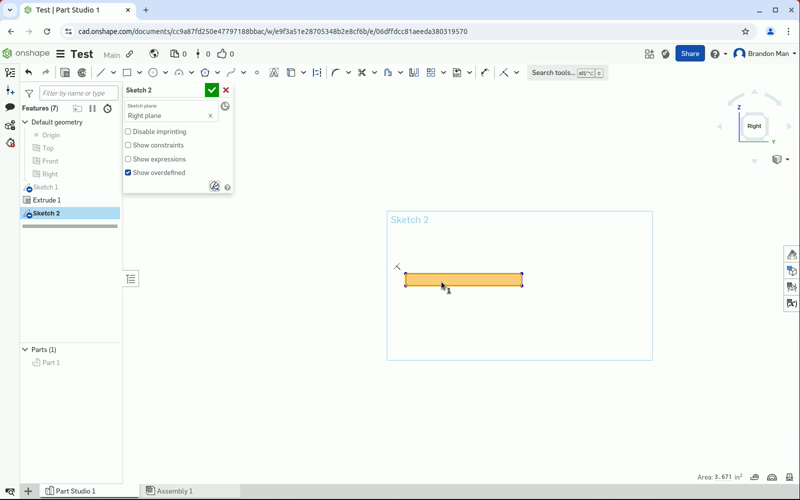
scroll(-6)
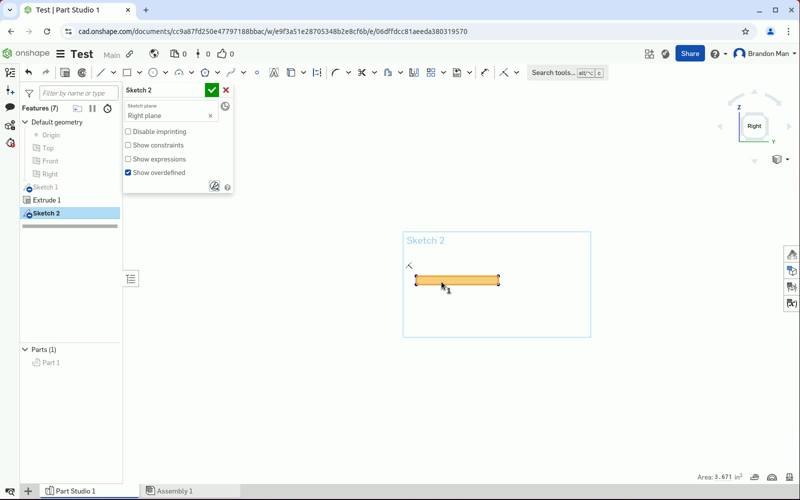
scroll(-6)
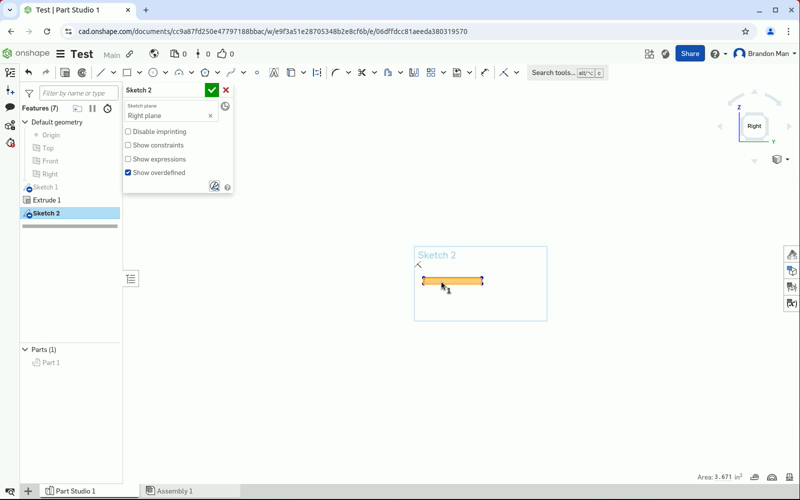
scroll(-6)
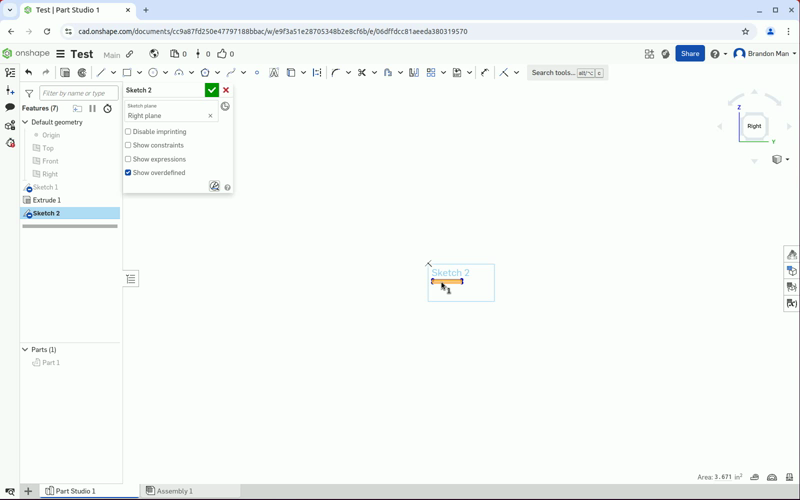
mouse_move(73, 352)
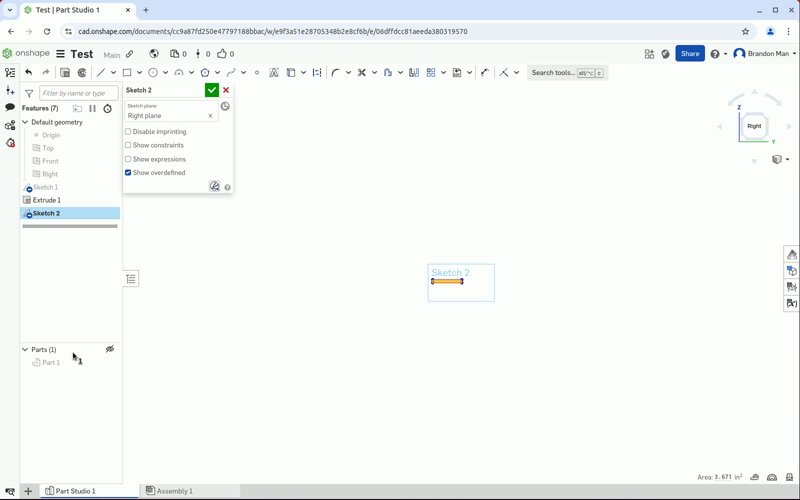
key(shift+y)
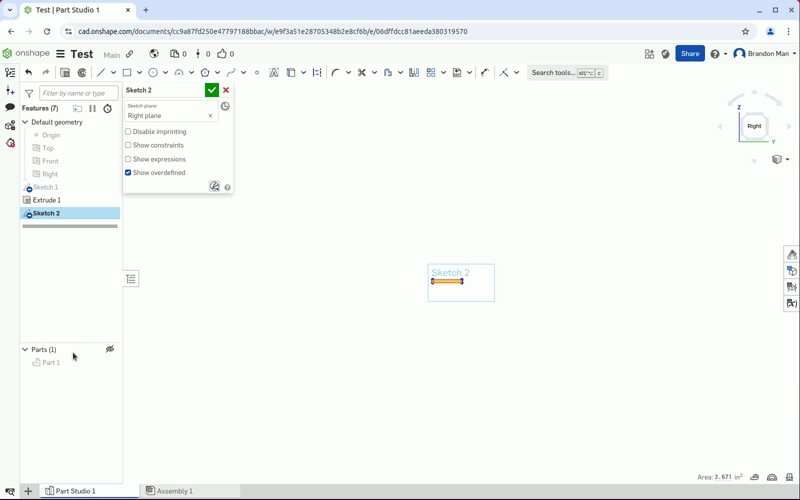
key(shift+e)
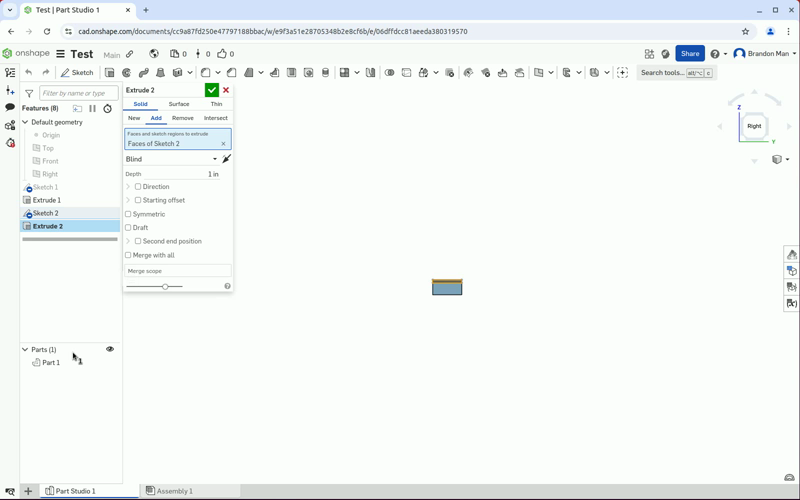
mouse_move(143, 106)
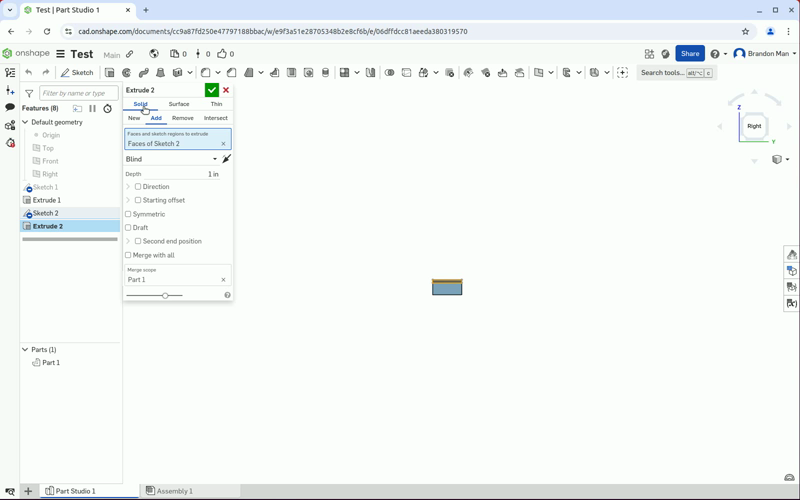
click(143, 106)
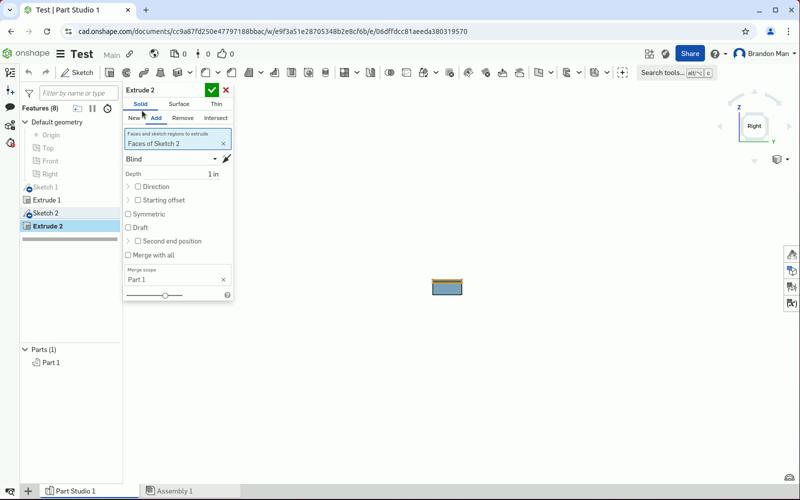
mouse_move(137, 120)
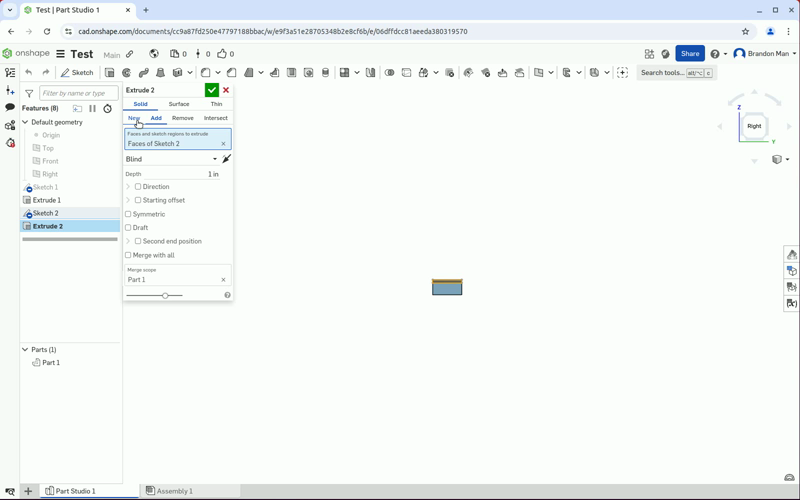
click(137, 120)
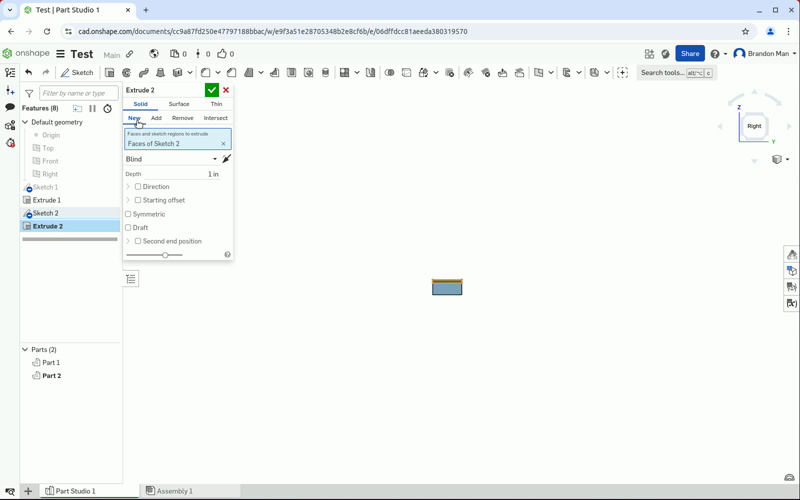
key(tab, 4)
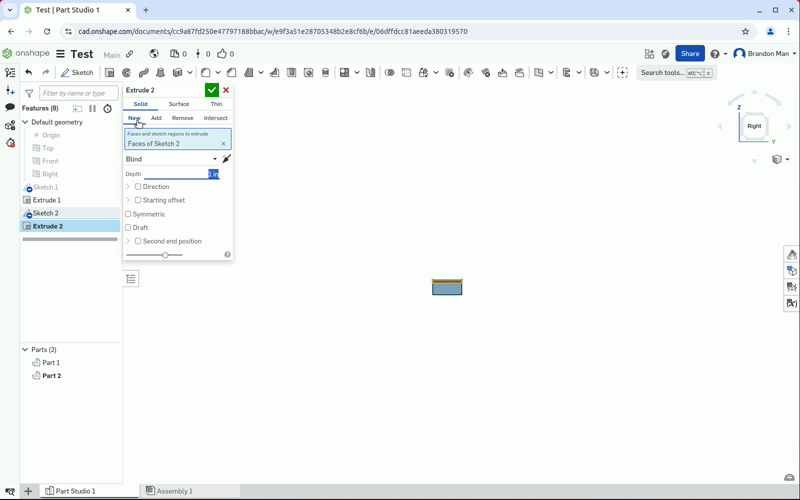
text(23.108)
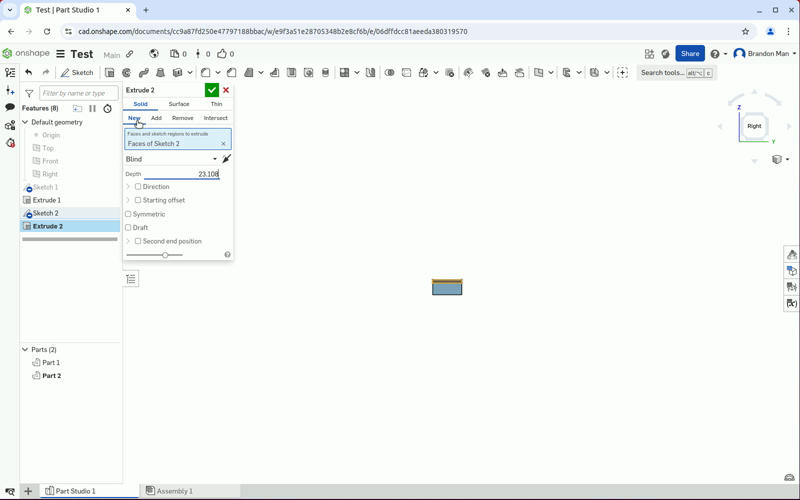
key(enter)
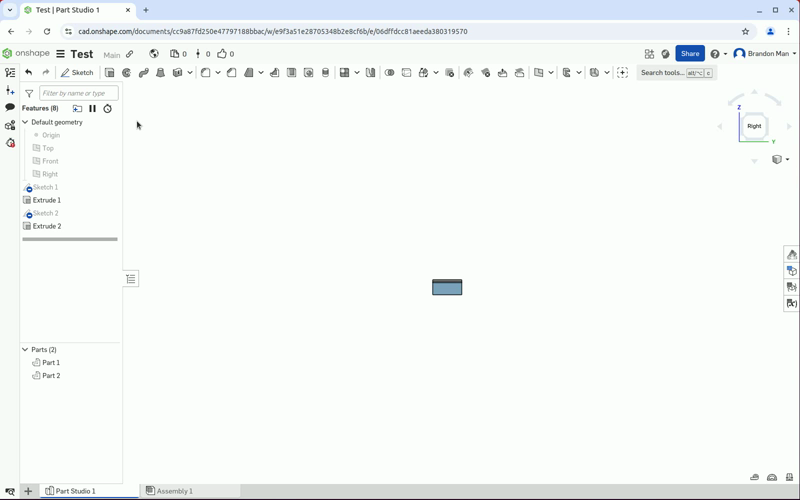
key(shift+h)
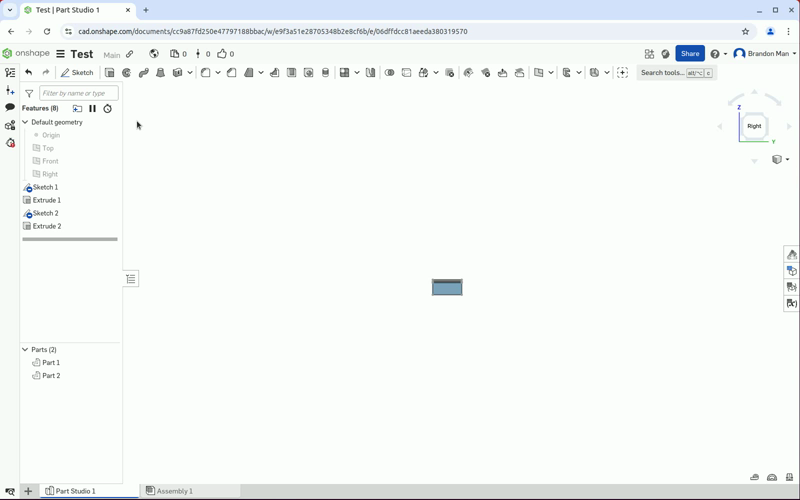
key(shift+h)
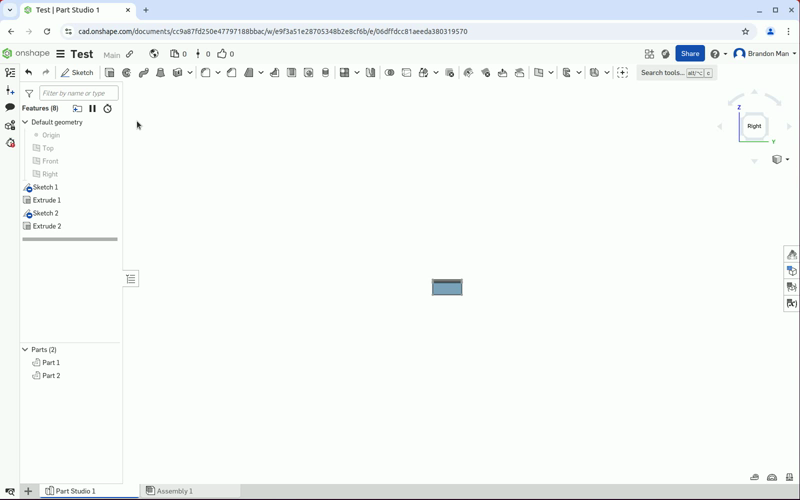
key(shift+7)
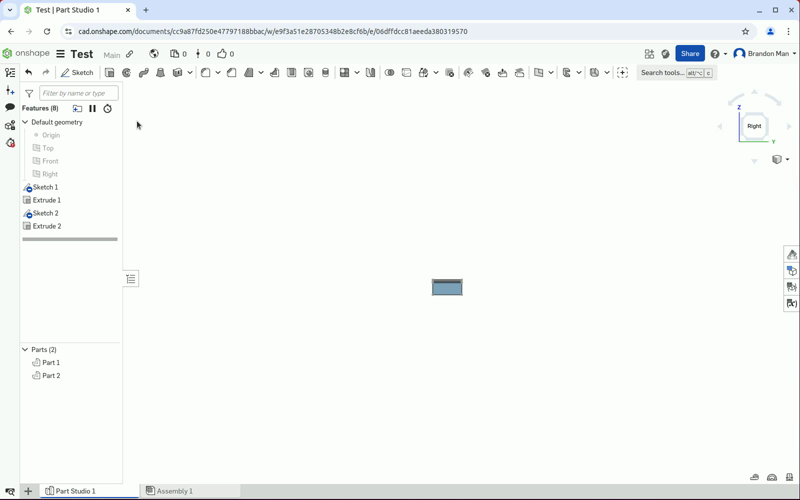
key(right, 2)
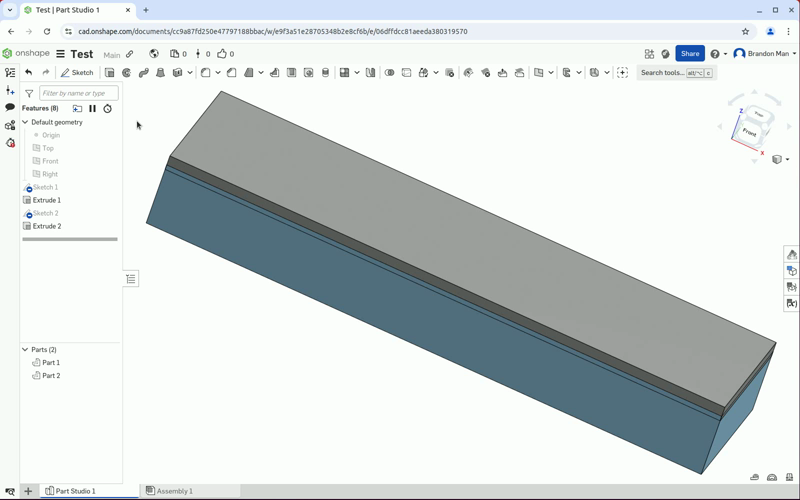
key(down, 2)
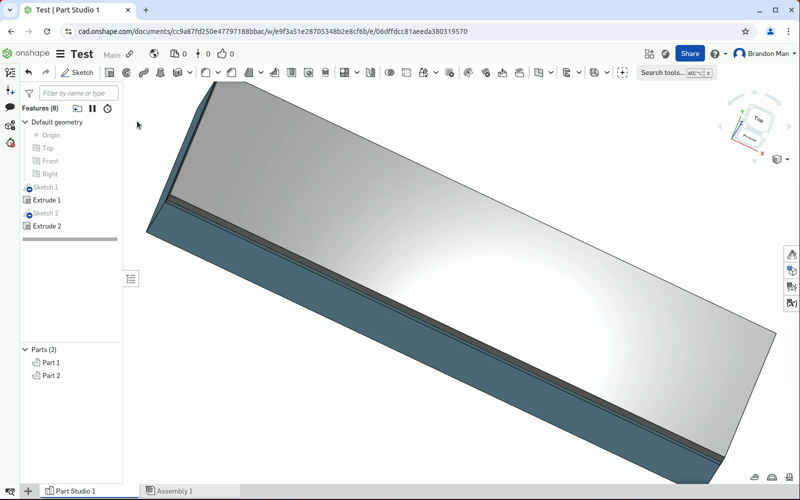
key(up, 2)
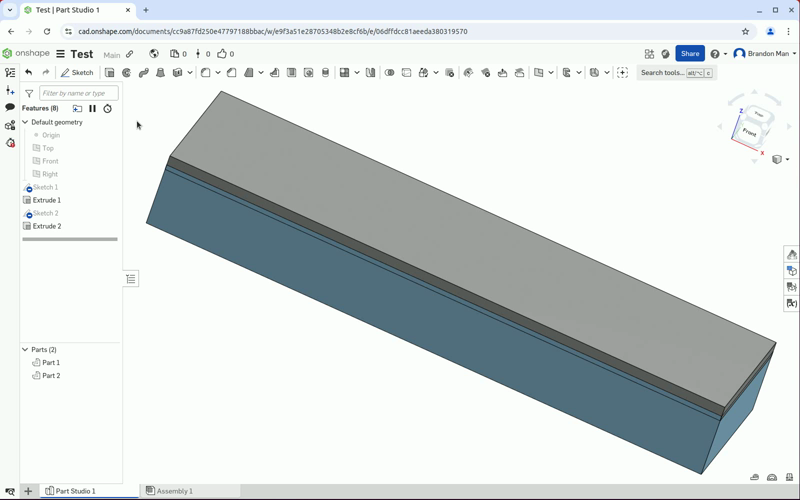
key(left, 2)
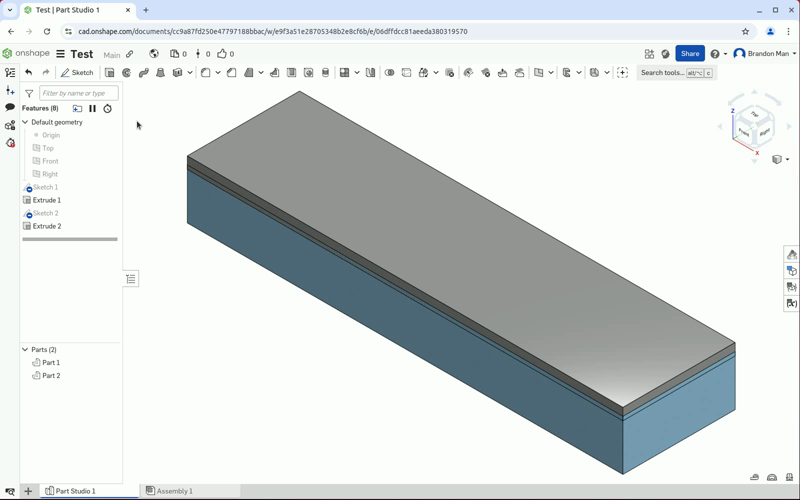
mouse_move(73, 189)
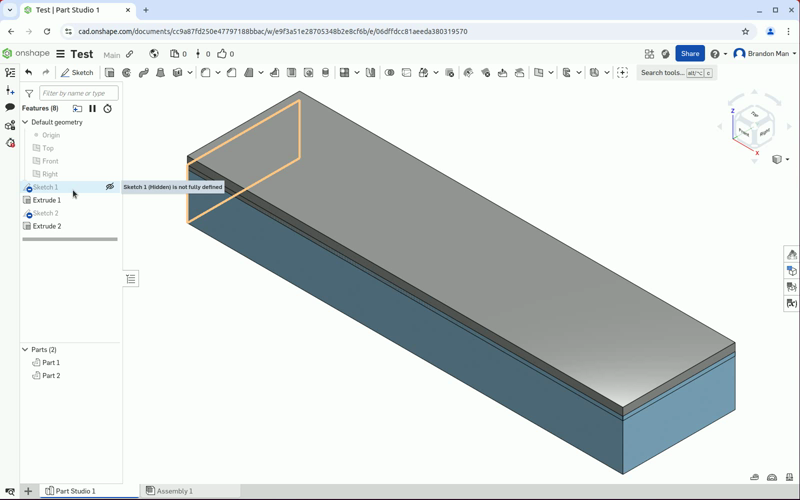
click(73, 189)